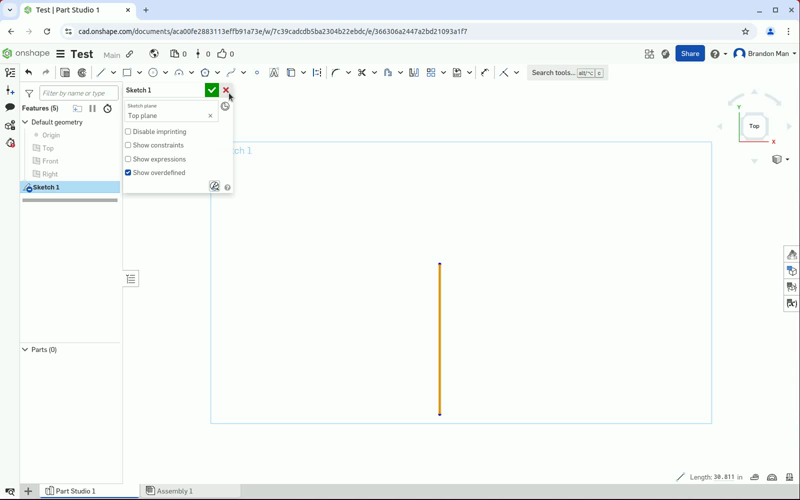
key(shift+h)
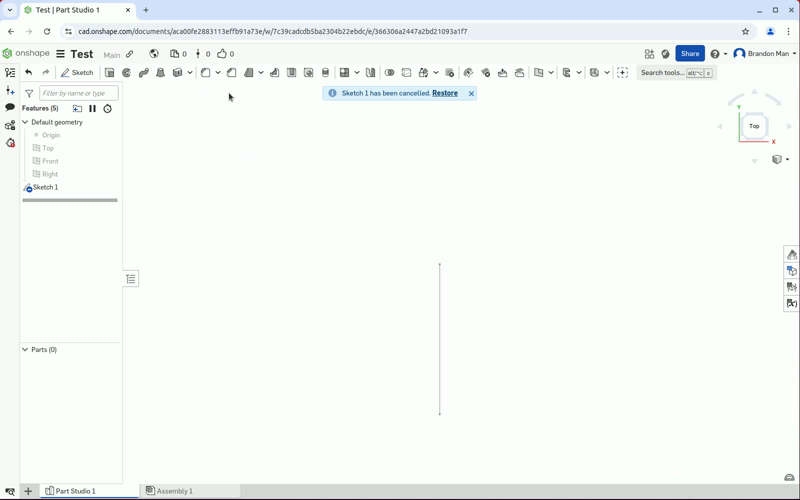
key(shift+s)
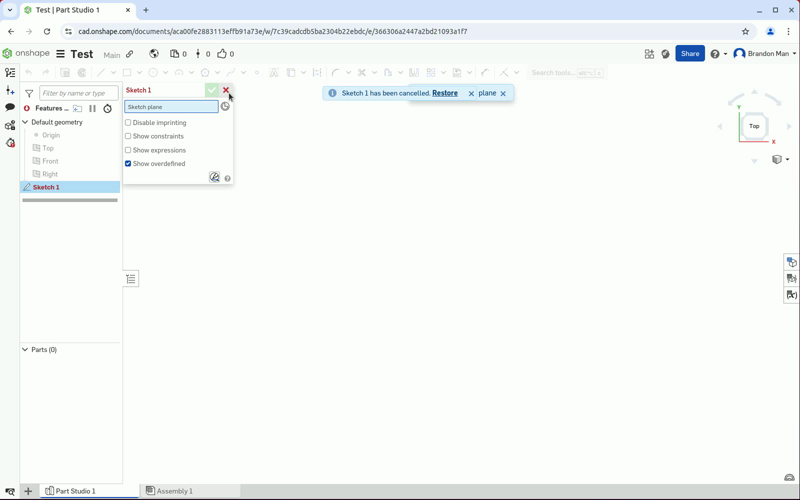
mouse_move(73, 150)
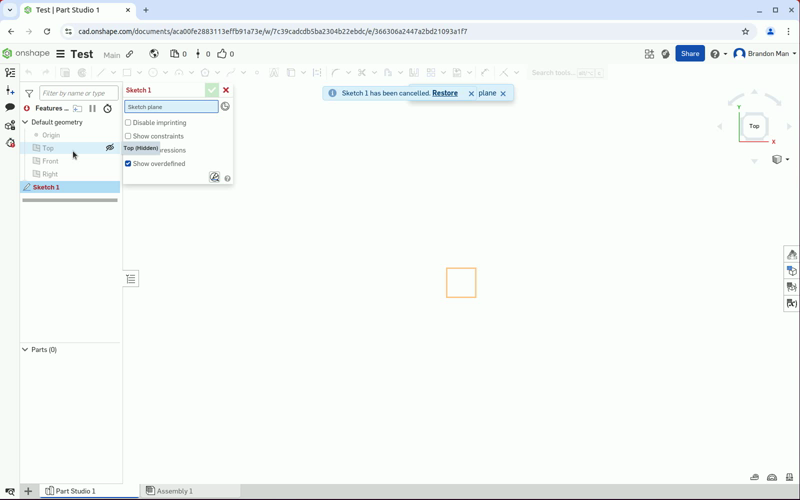
click(73, 150)
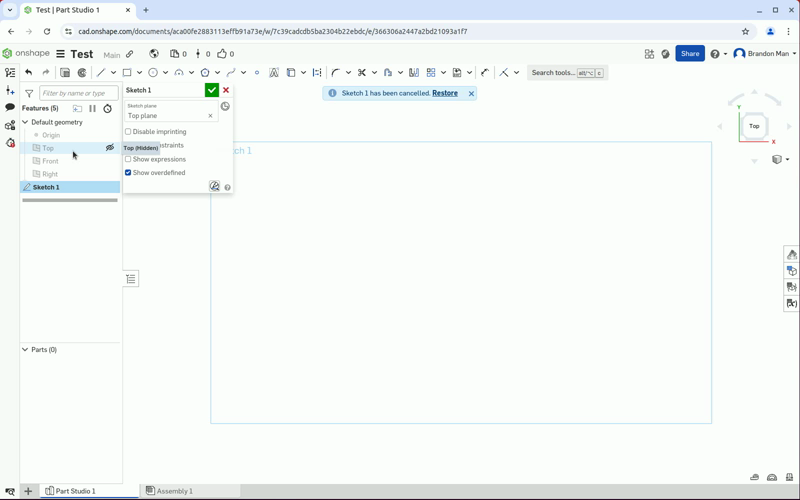
mouse_move(73, 352)
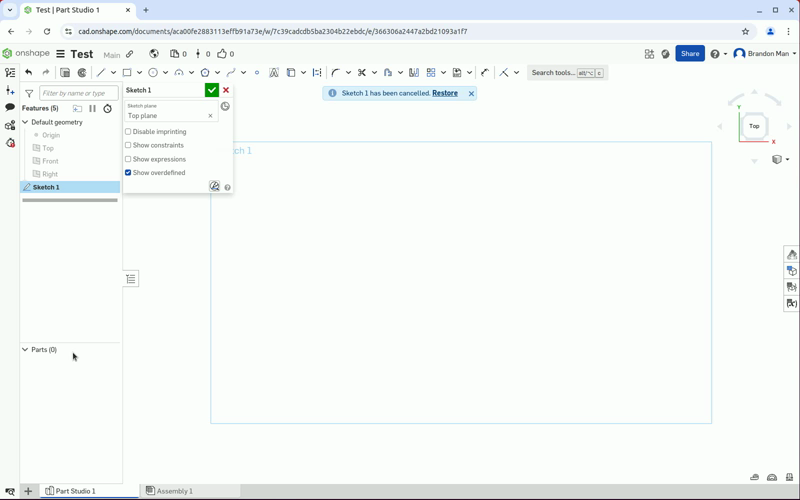
key(y)
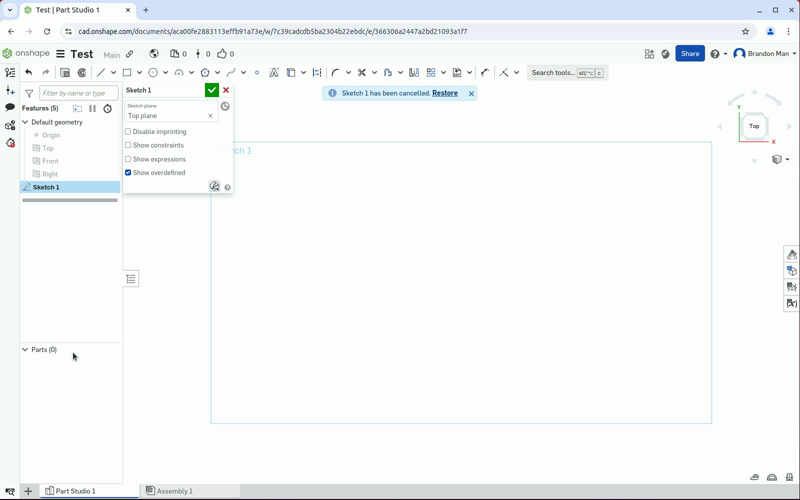
key(l)
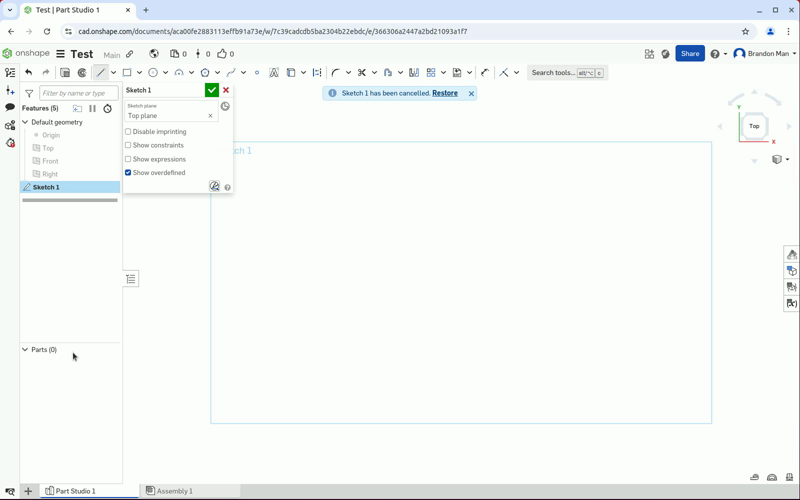
key_down(shift)
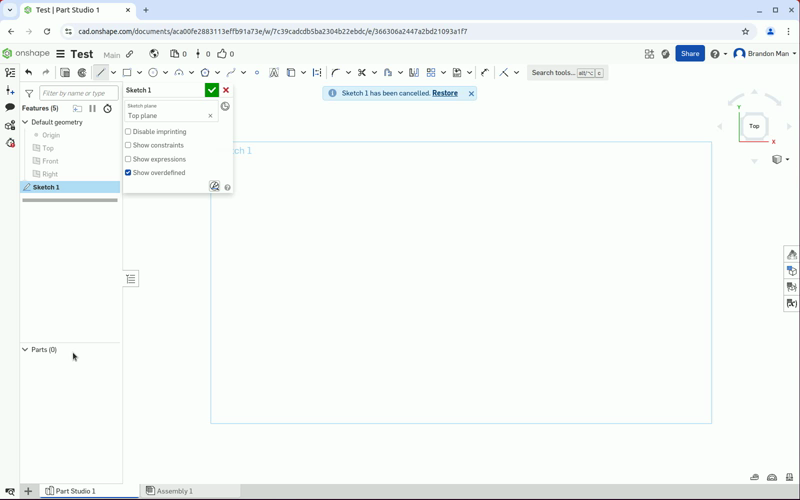
mouse_move(393, 395)
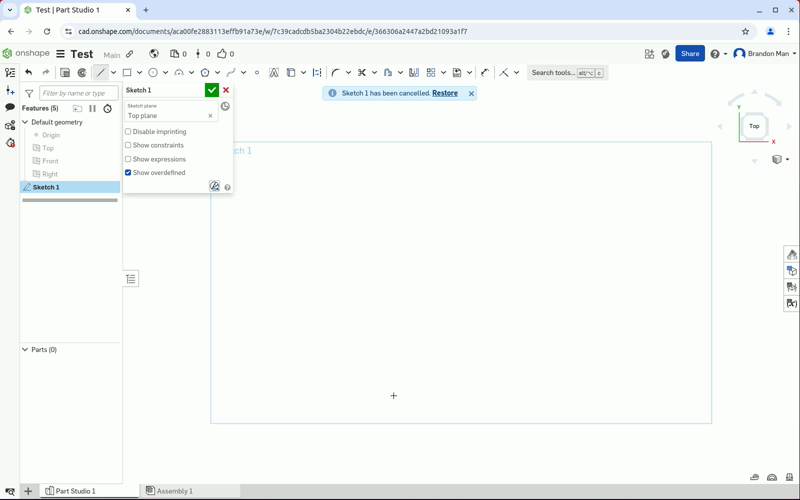
click(393, 395)
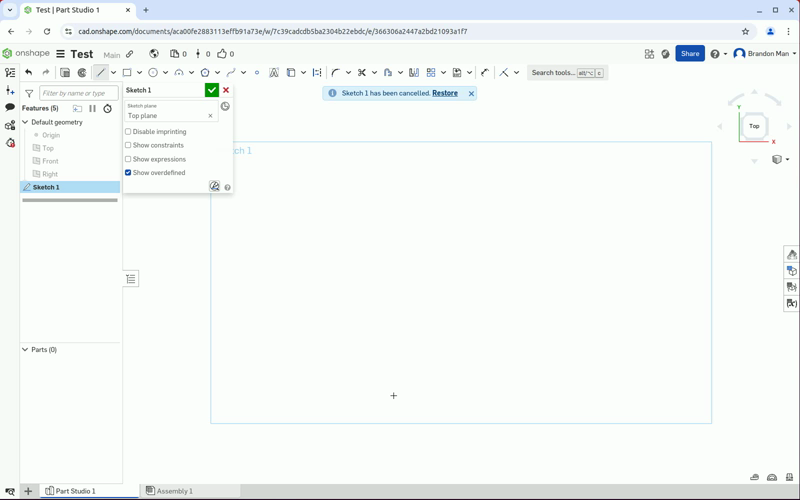
key_up(shift)
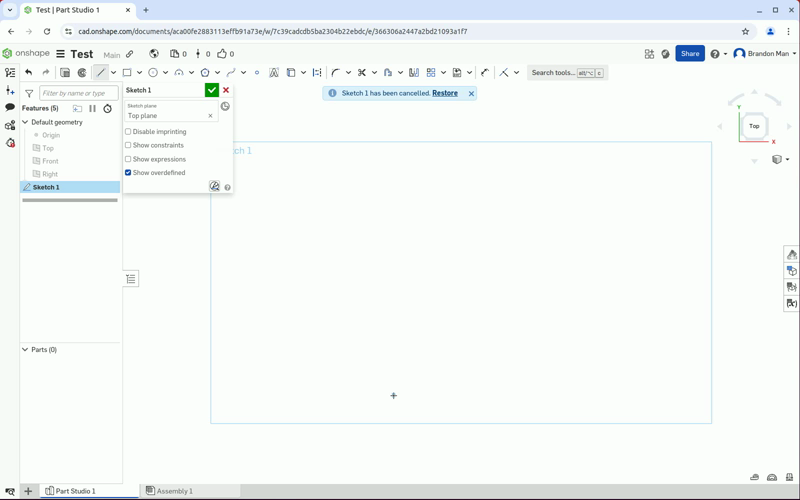
key_down(shift)
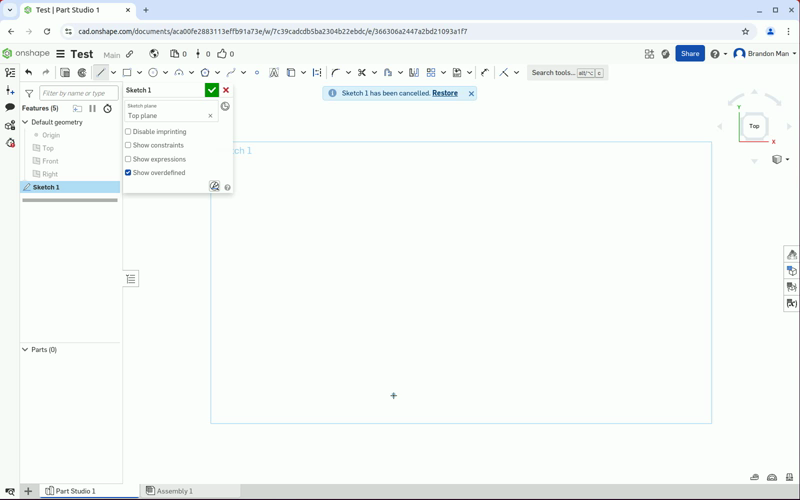
mouse_move(525, 395)
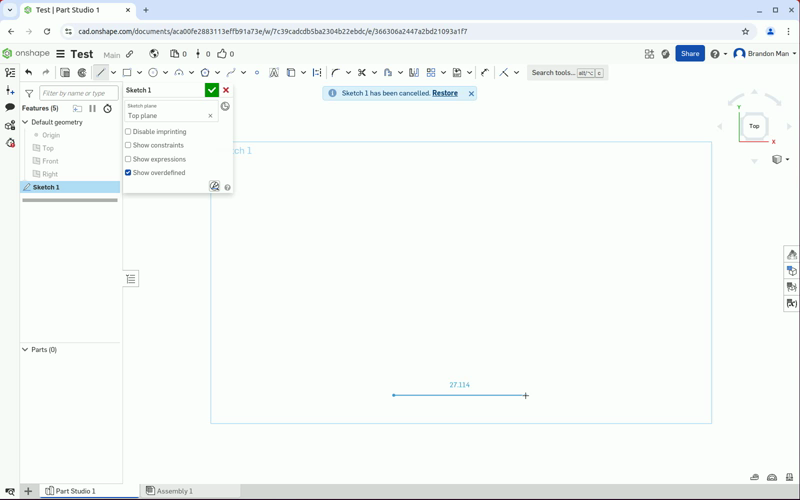
click(525, 395)
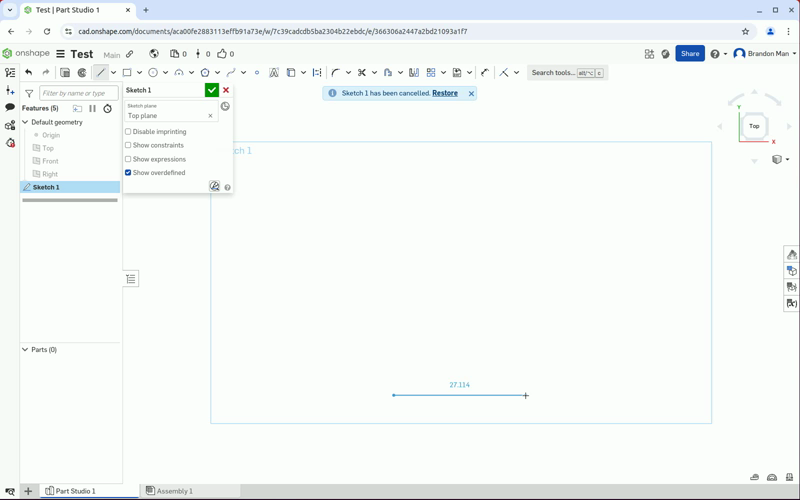
key_up(shift)
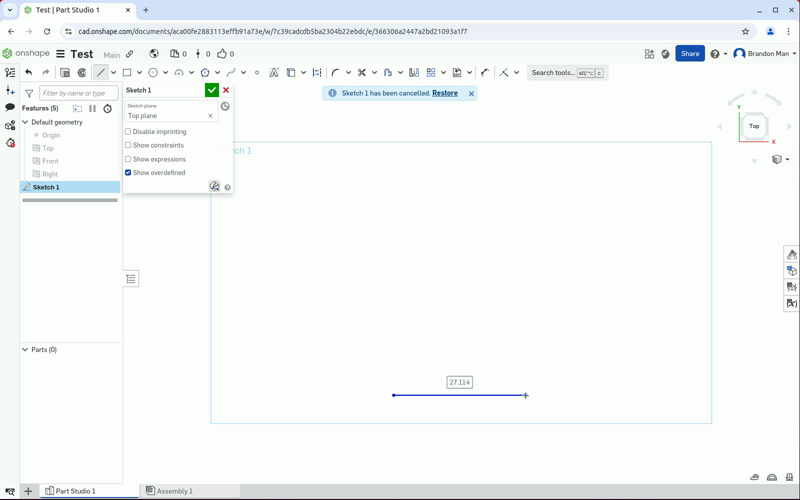
key_down(shift)
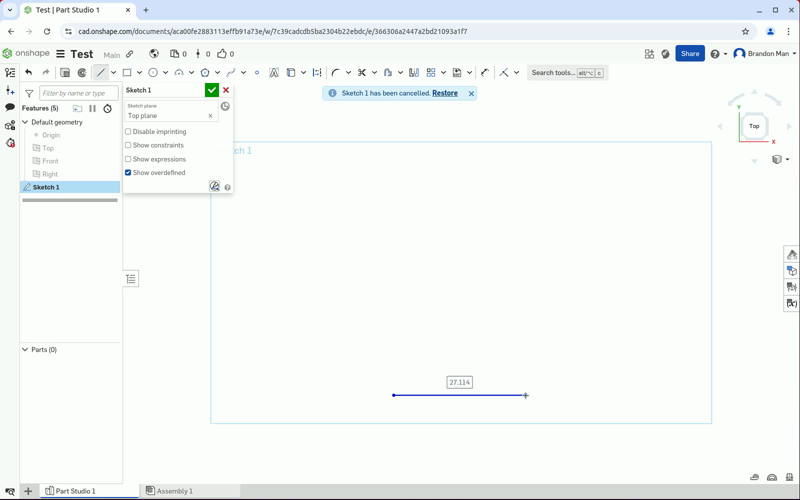
mouse_move(525, 171)
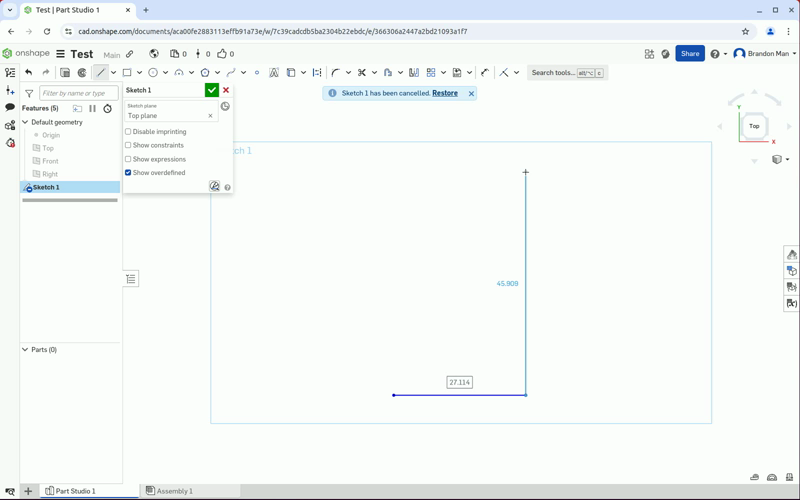
click(525, 171)
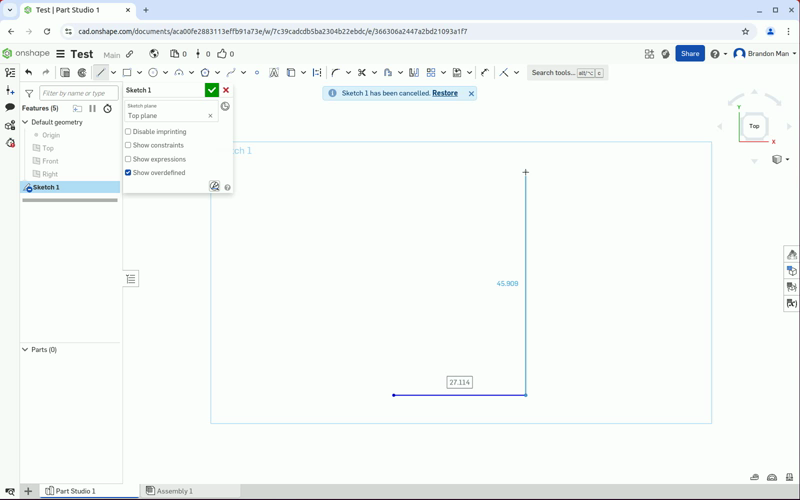
key_up(shift)
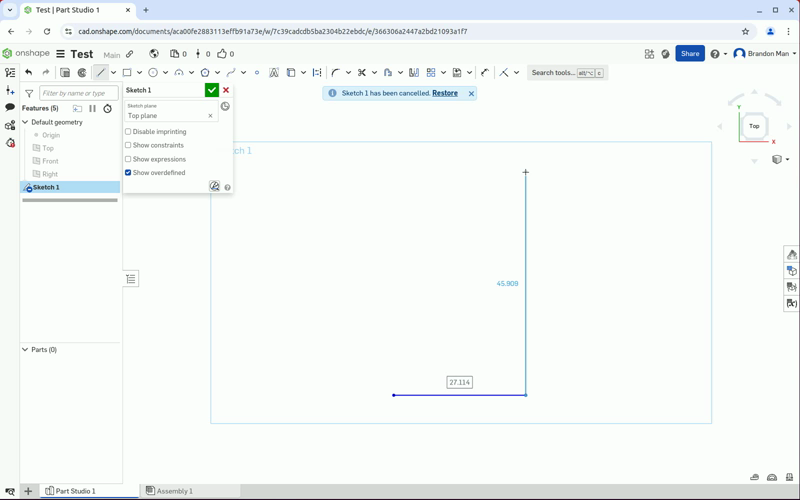
key_down(shift)
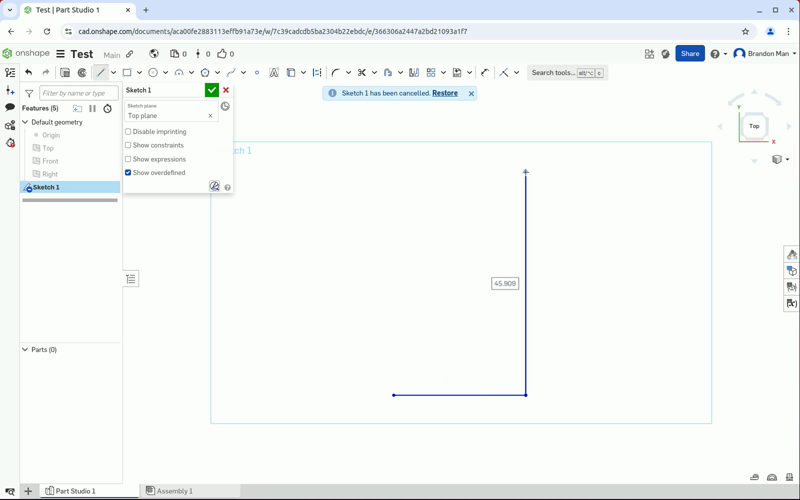
mouse_move(393, 171)
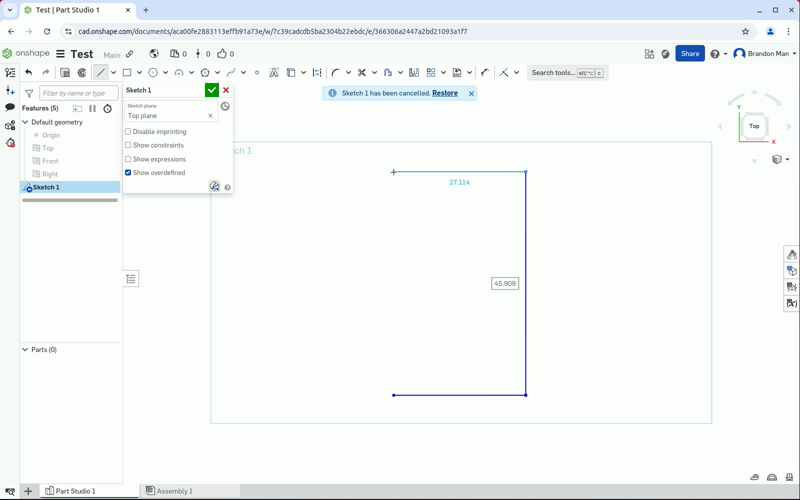
click(393, 171)
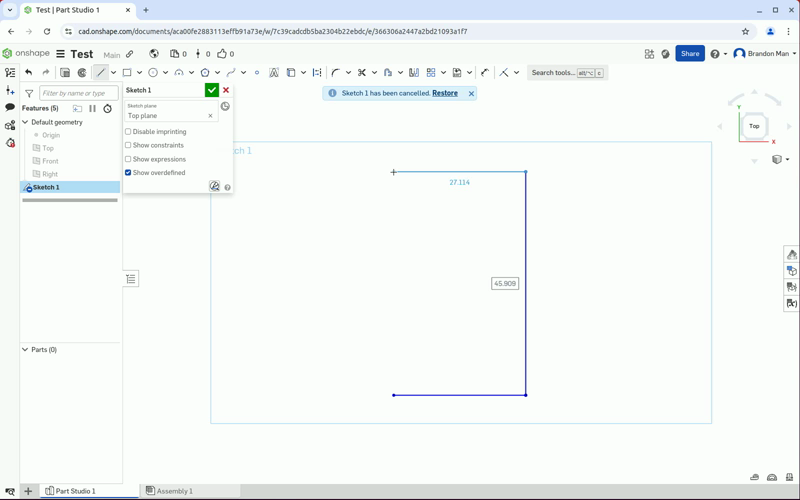
key_up(shift)
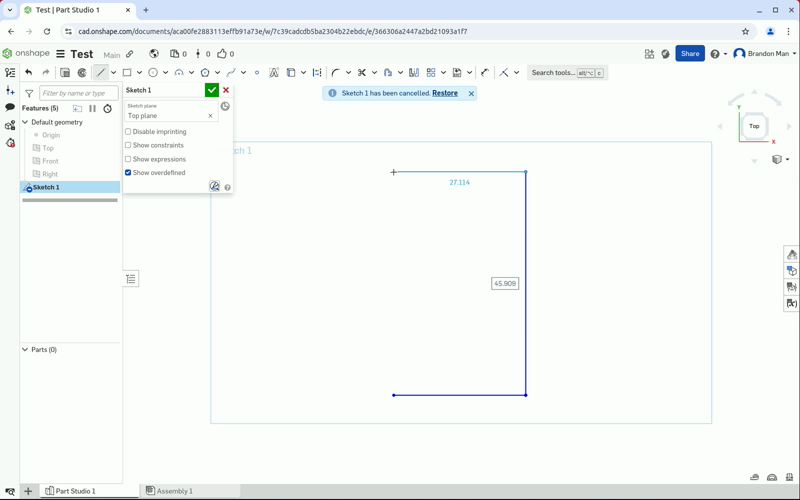
key_down(shift)
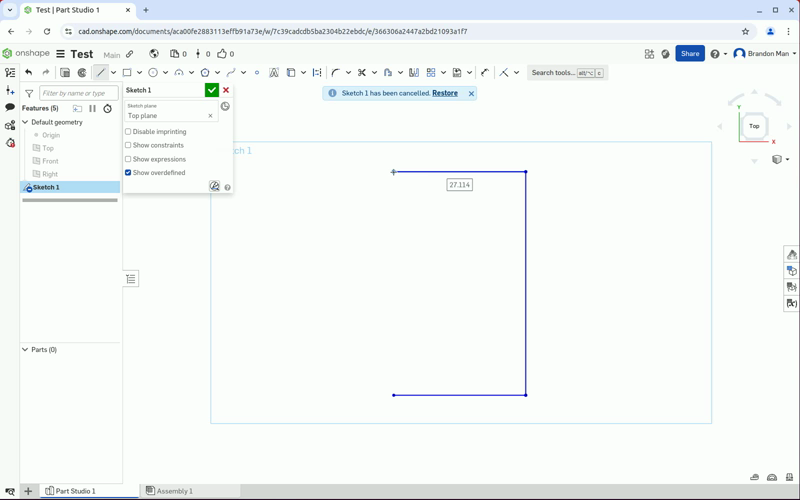
mouse_move(393, 395)
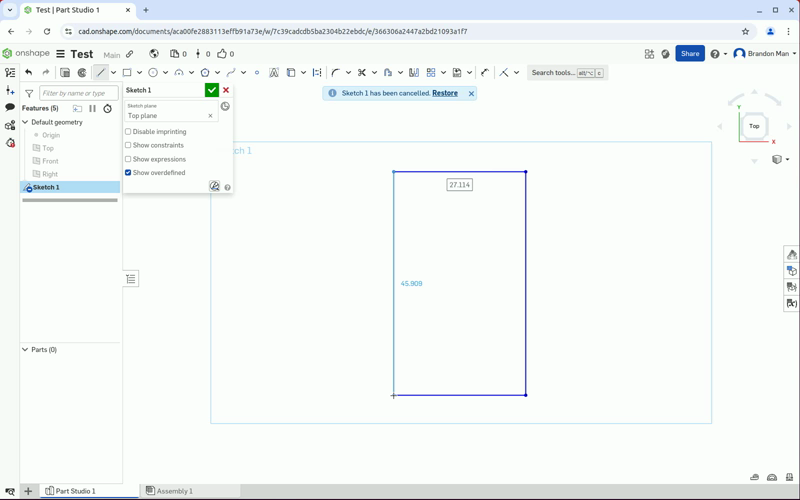
key_up(shift)
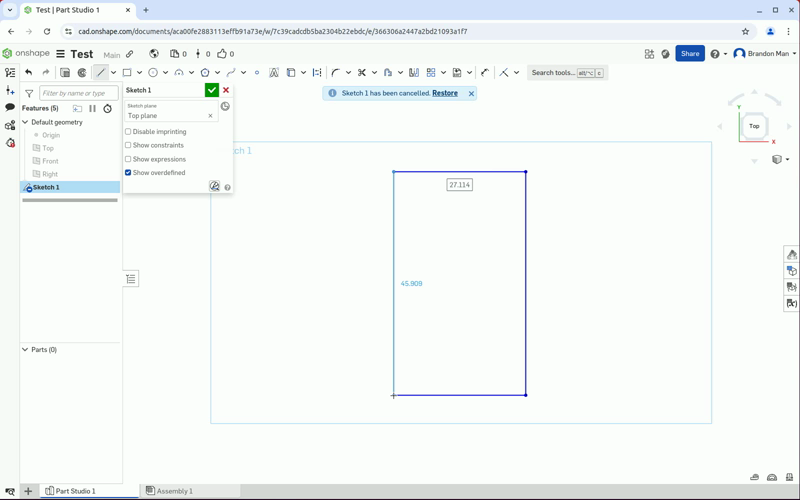
click(393, 395)
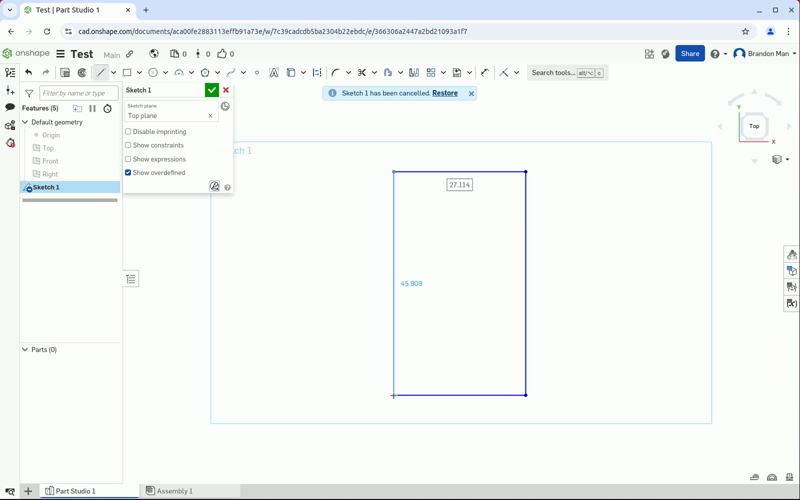
key(esc)
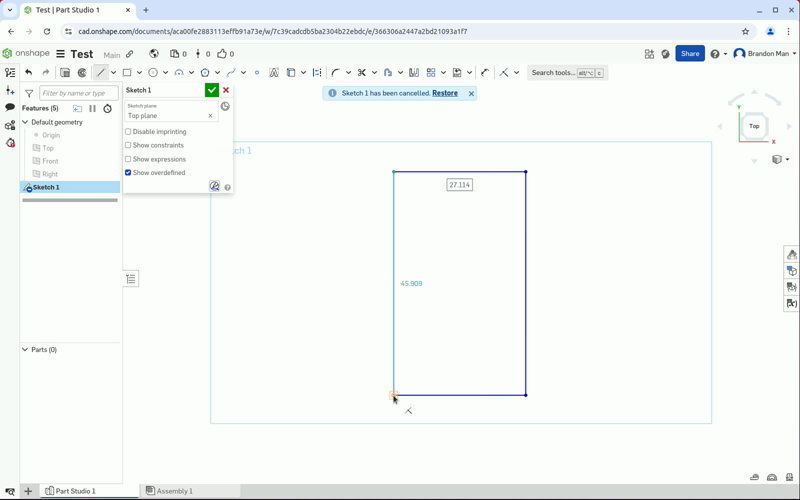
mouse_move(451, 260)
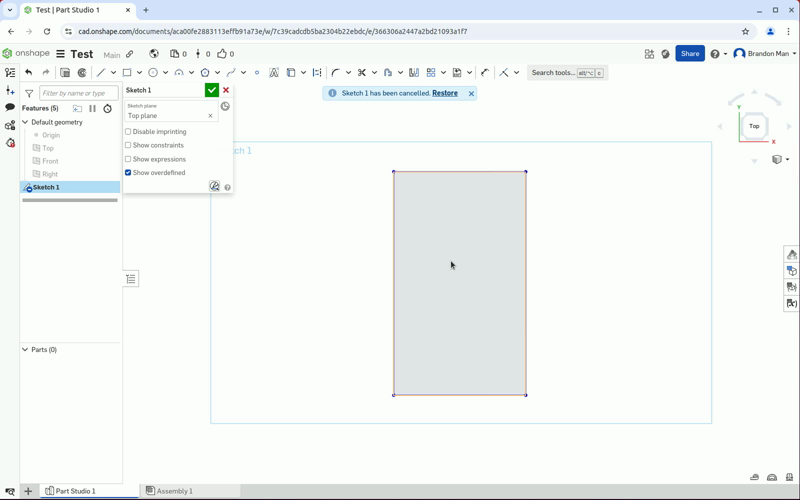
click(451, 260)
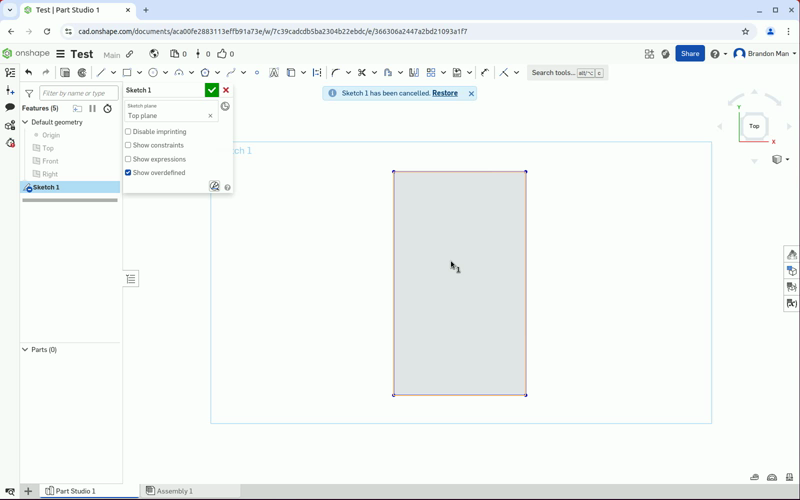
mouse_move(73, 352)
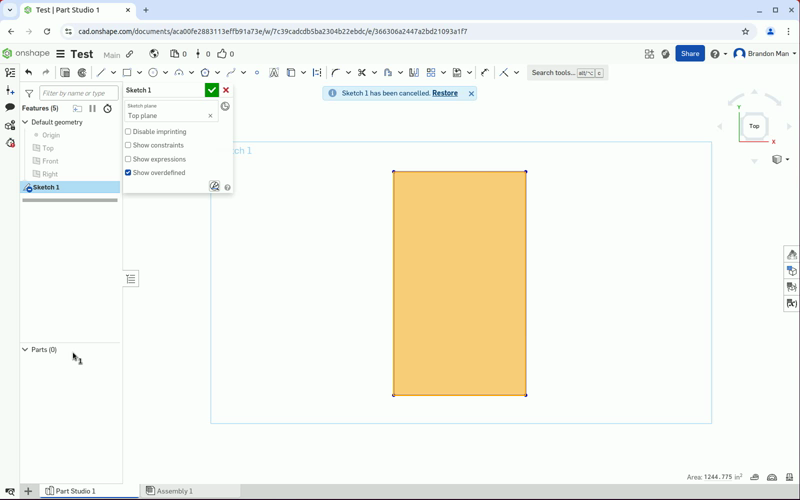
key(shift+y)
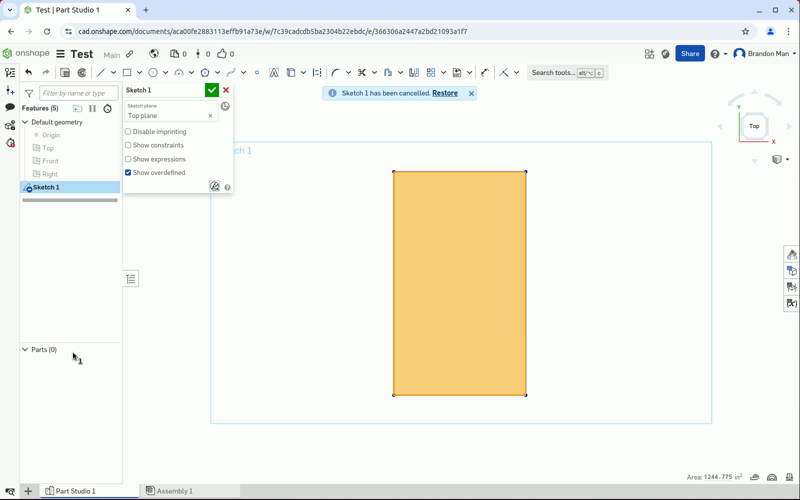
key(shift+e)
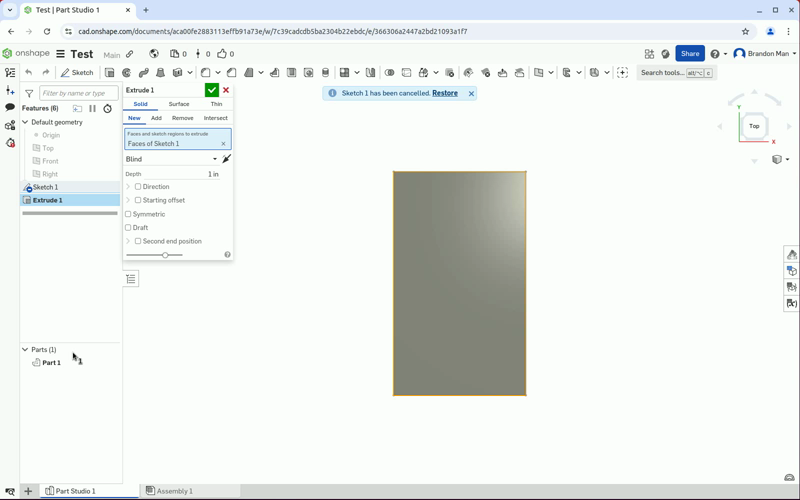
mouse_move(143, 106)
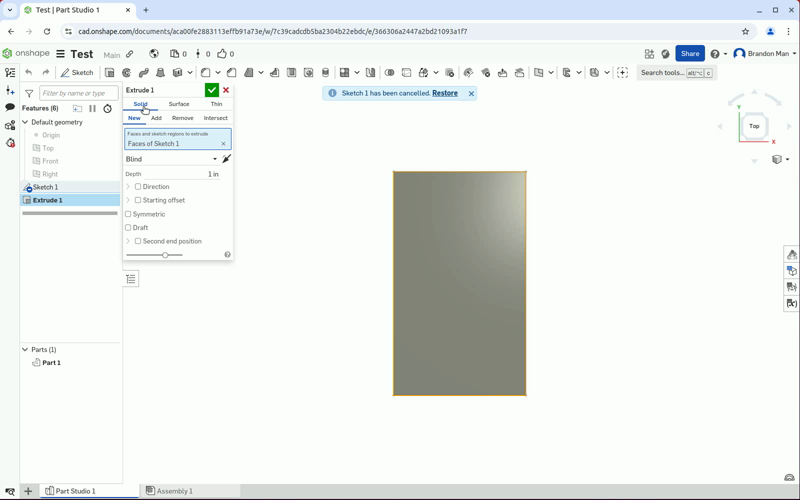
click(143, 106)
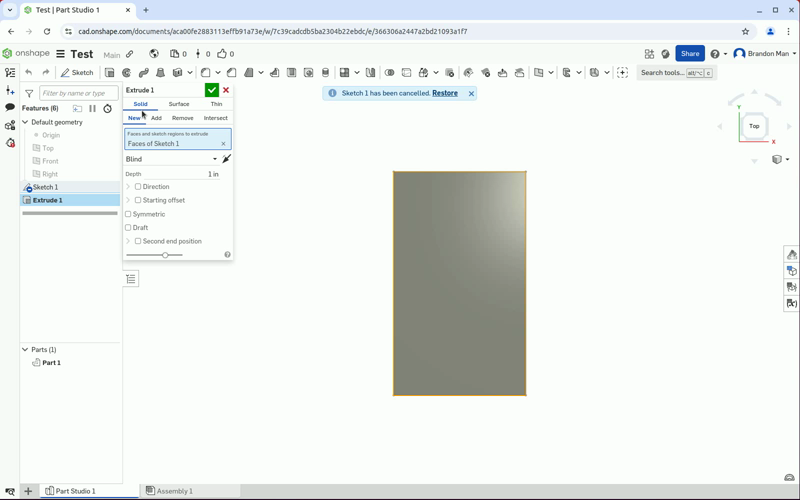
mouse_move(137, 120)
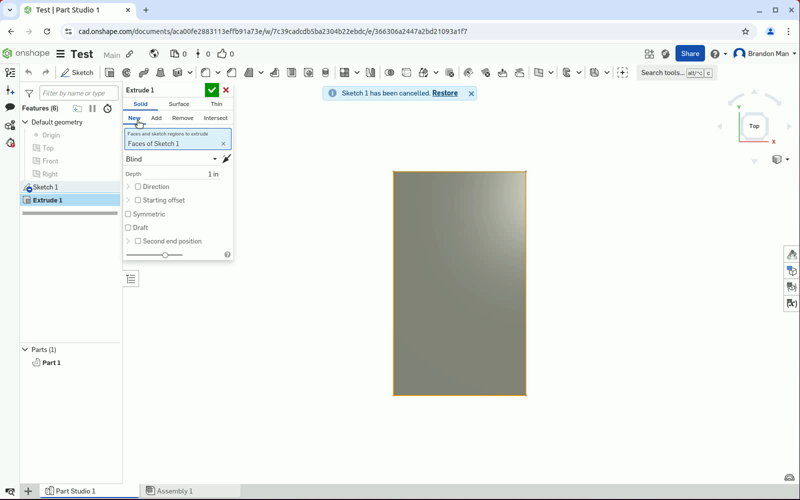
click(137, 120)
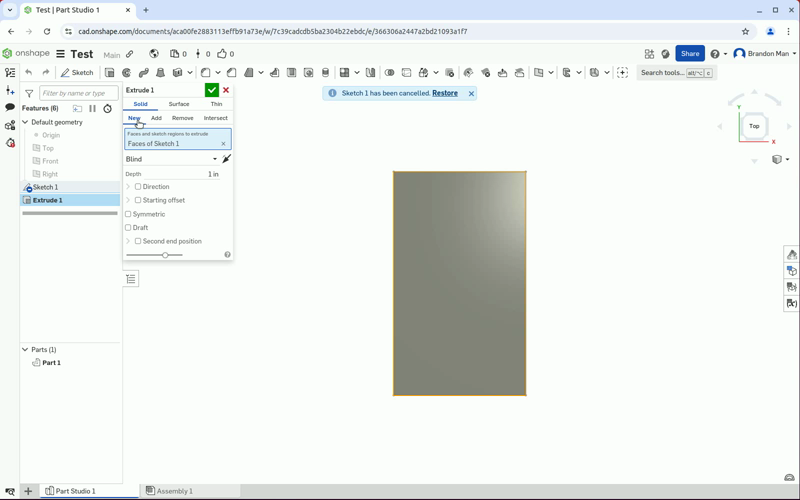
key(tab, 4)
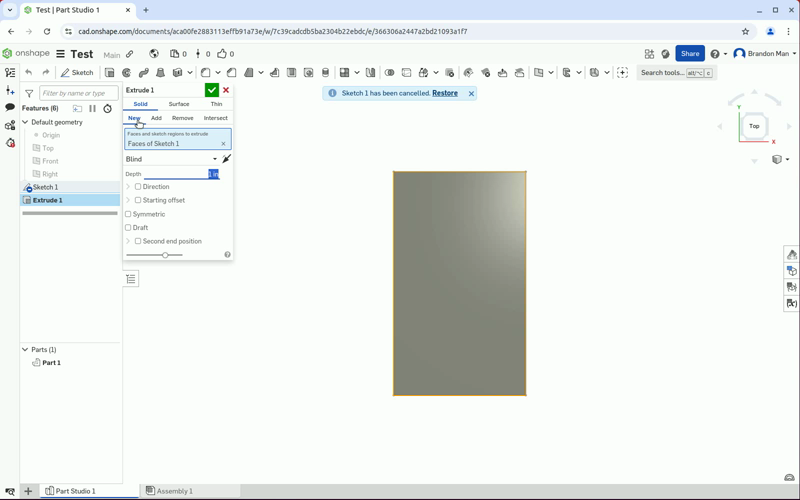
text(1.926)
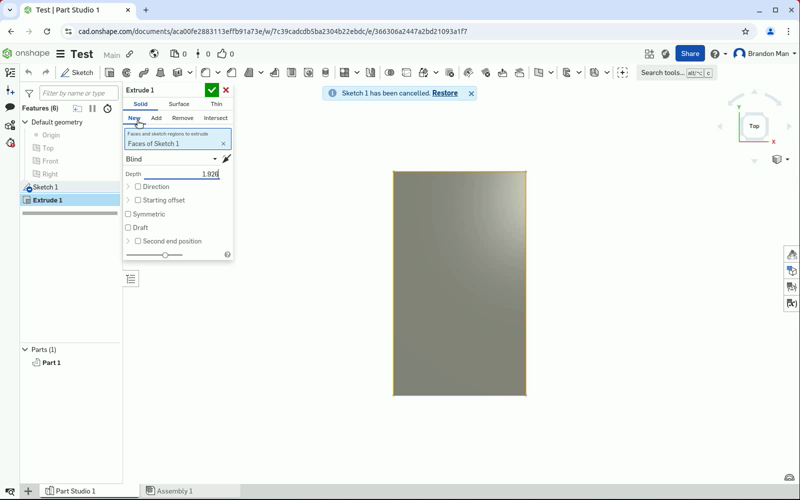
key(enter)
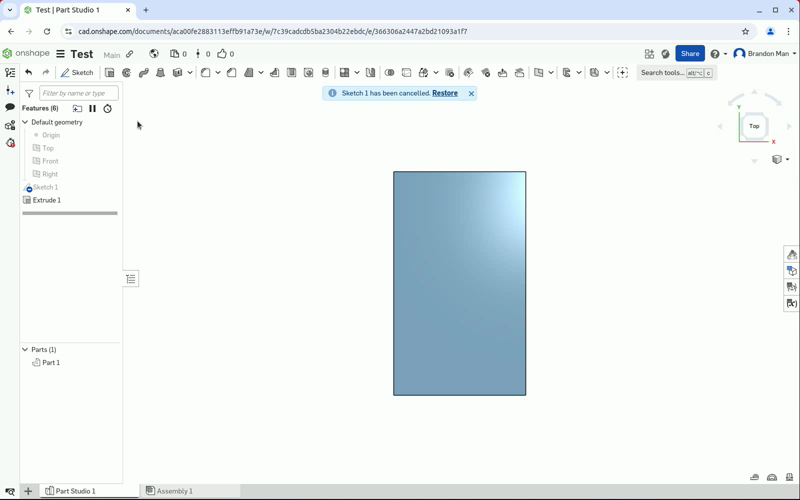
key(shift+h)
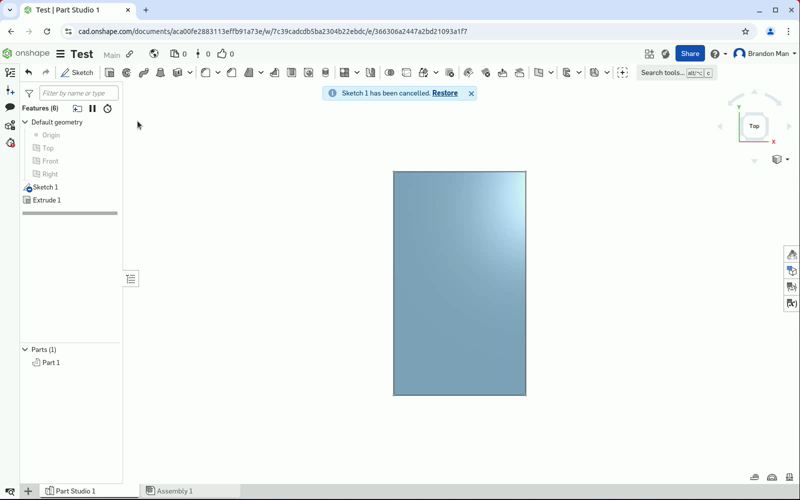
key(shift+h)
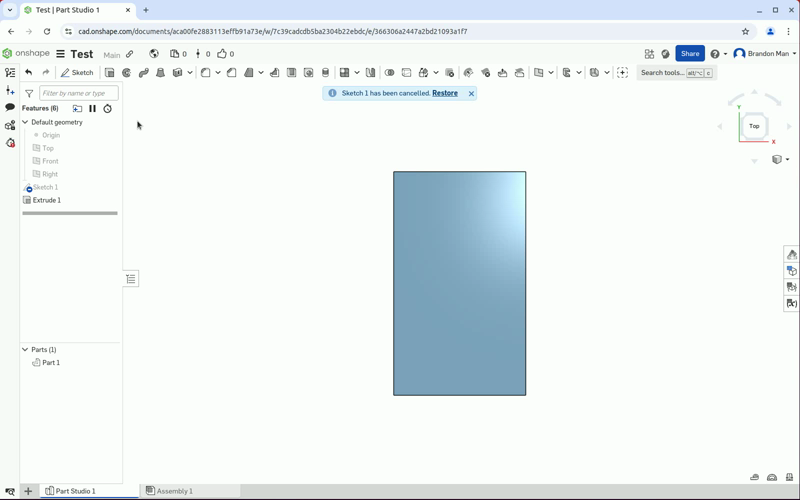
mouse_move(73, 189)
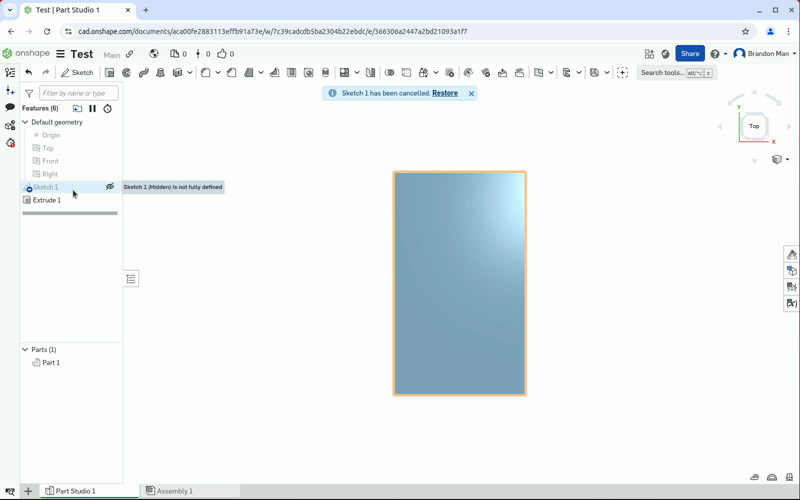
click(73, 189)
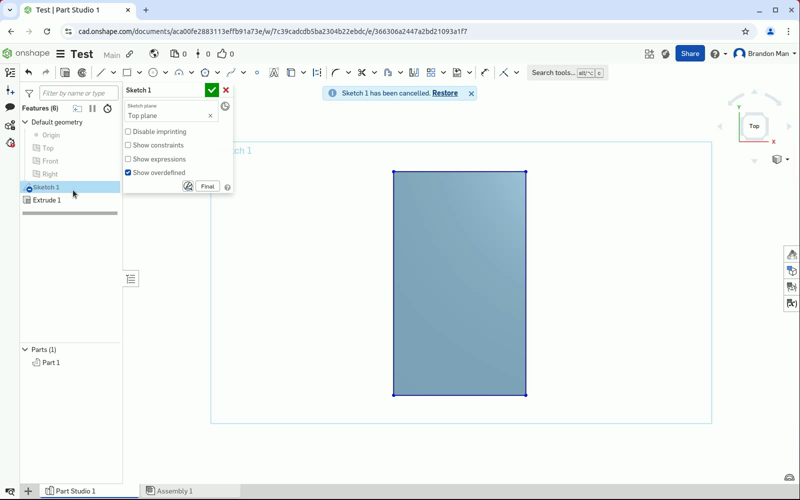
mouse_move(229, 92)
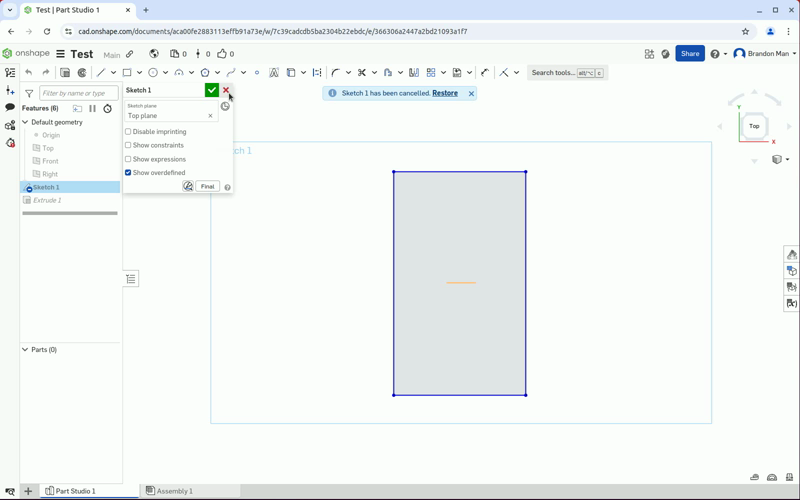
click(229, 92)
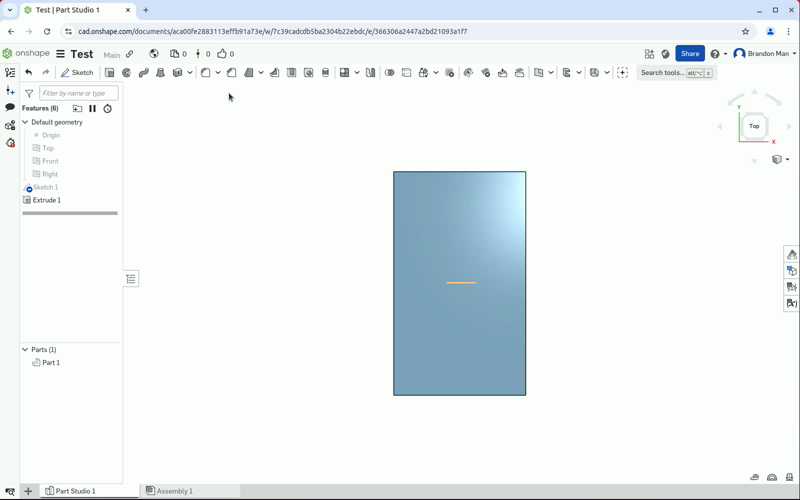
mouse_move(541, 75)
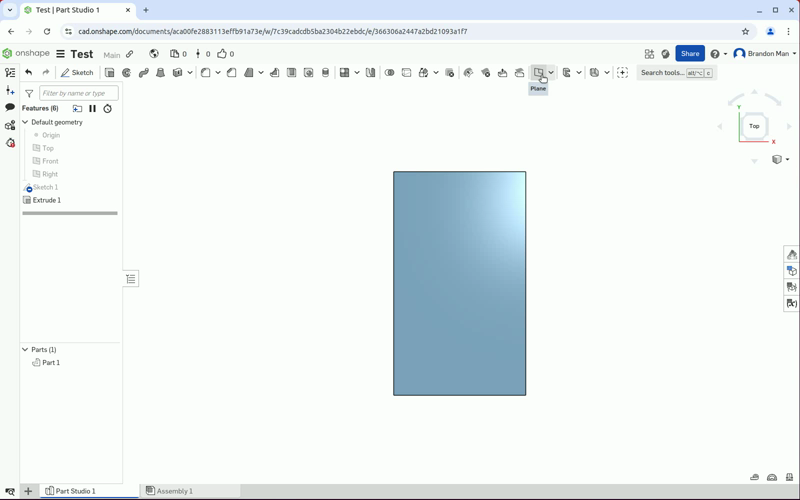
click(541, 75)
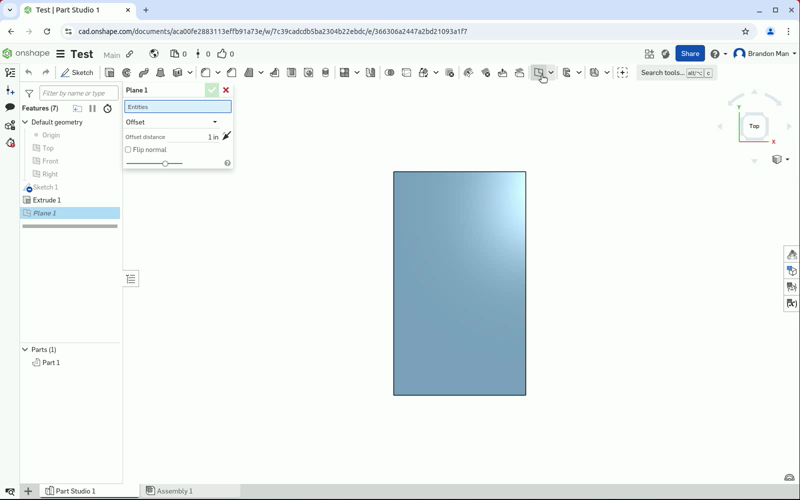
mouse_move(73, 150)
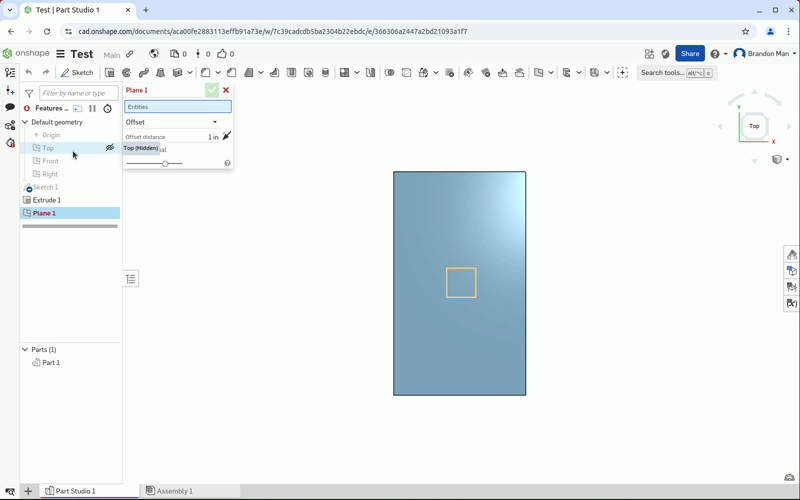
click(73, 150)
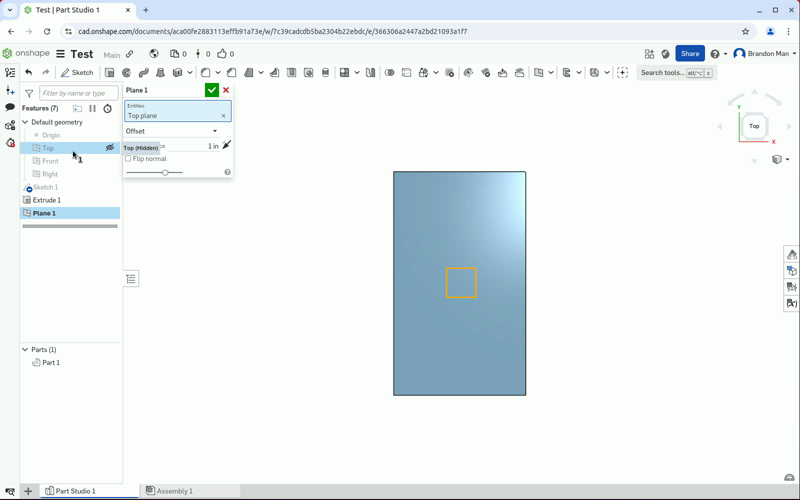
key(tab, 2)
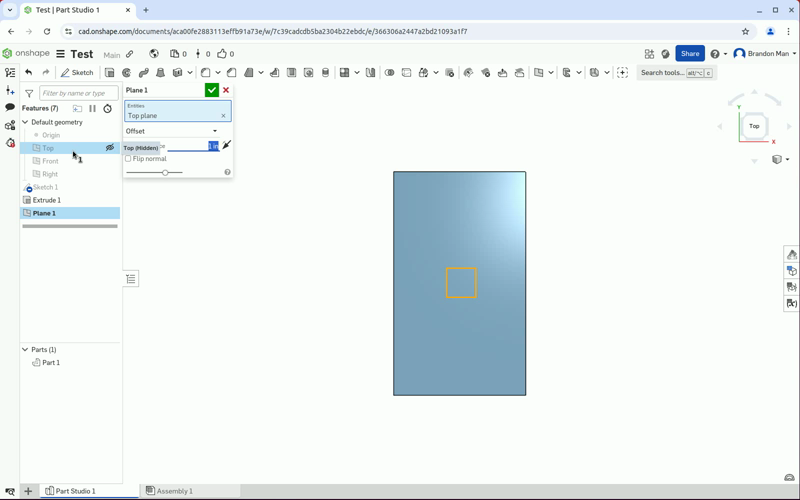
text(1.91)
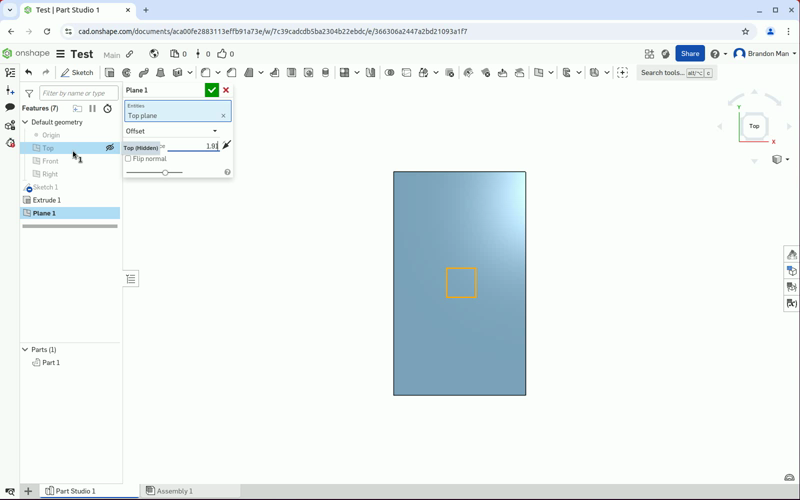
key(enter, 2)
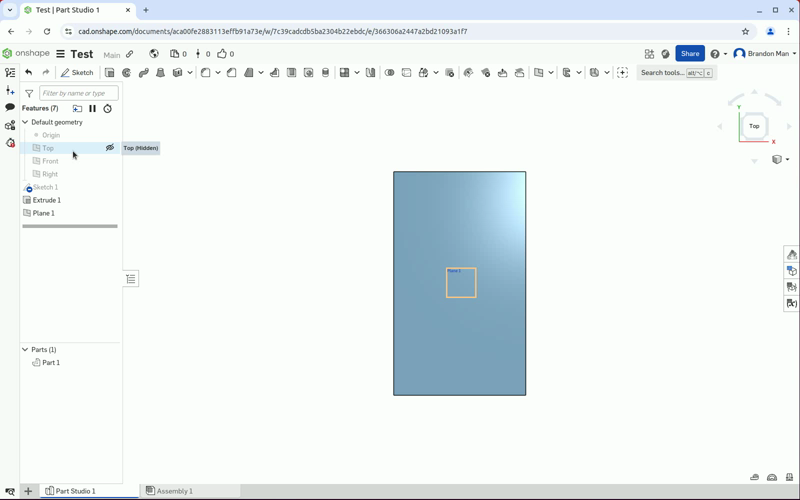
key(shift+s)
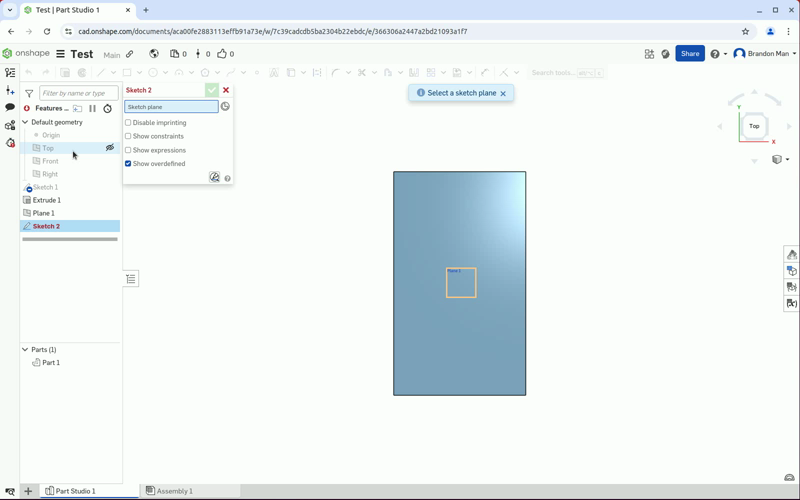
mouse_move(73, 215)
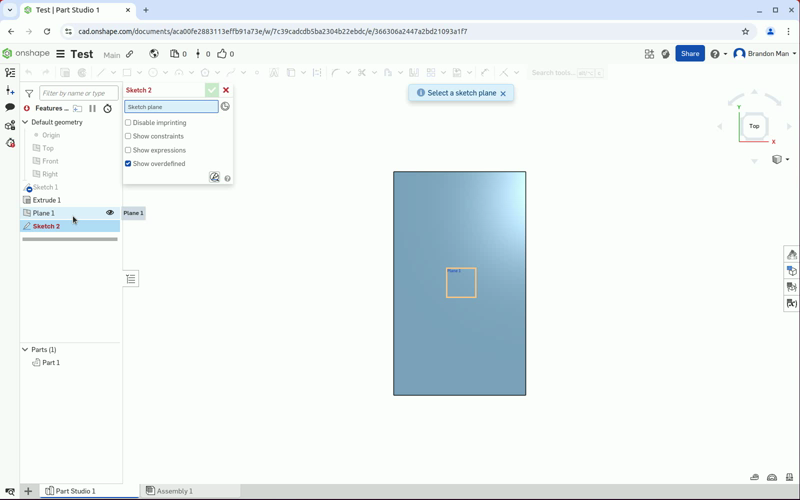
click(73, 215)
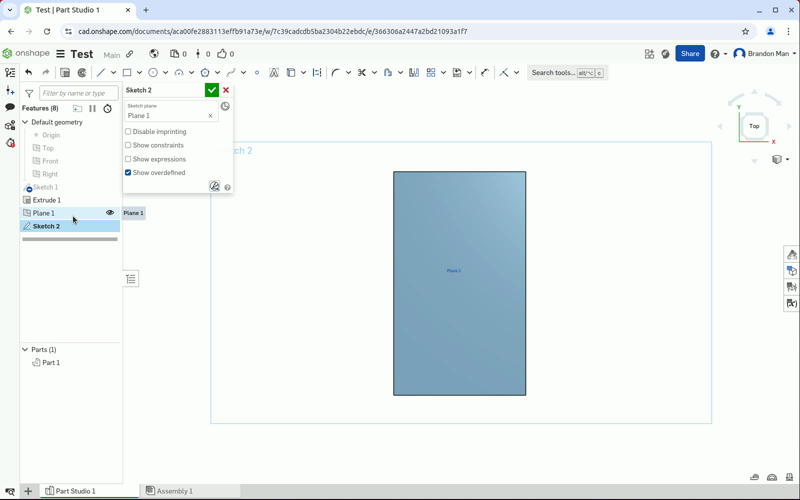
mouse_move(73, 352)
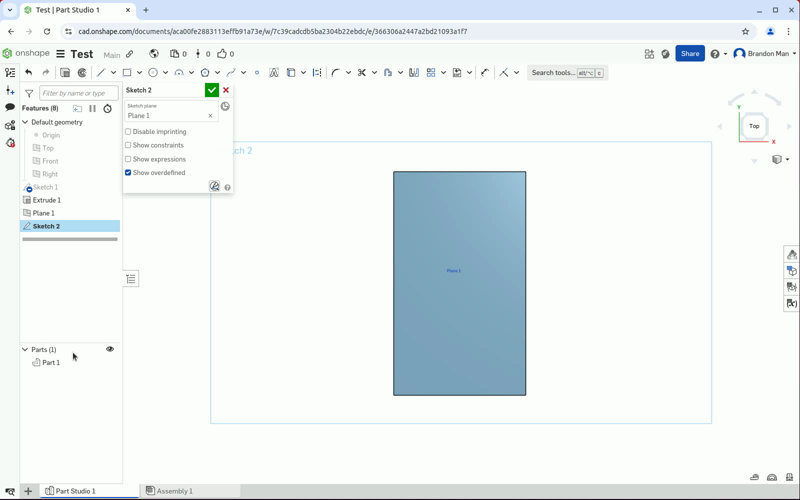
key(y)
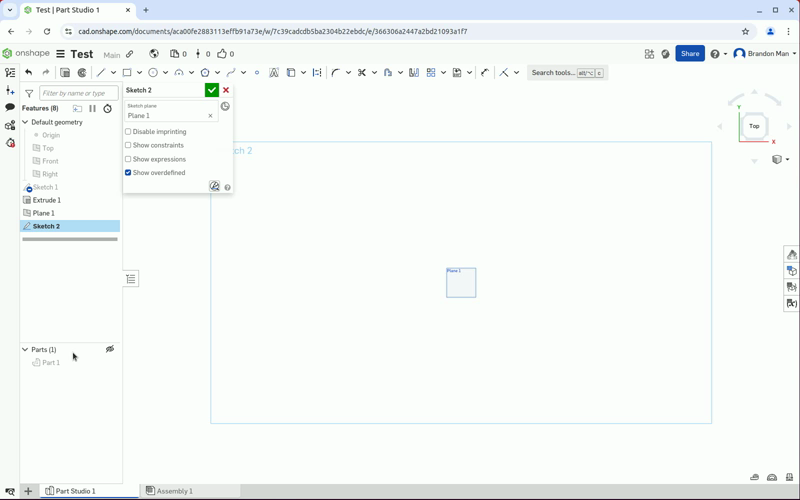
key(l)
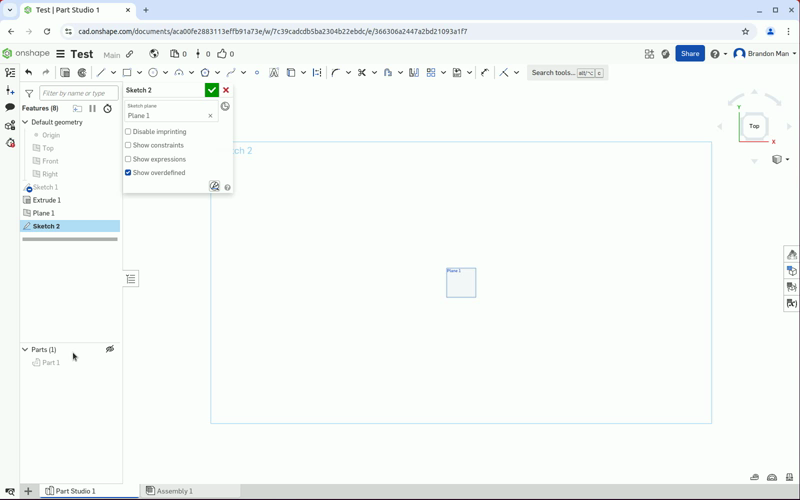
key_down(shift)
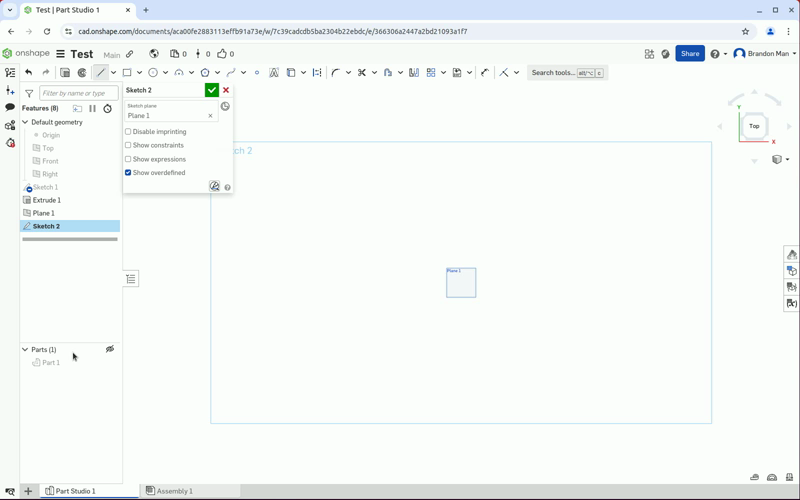
mouse_move(403, 394)
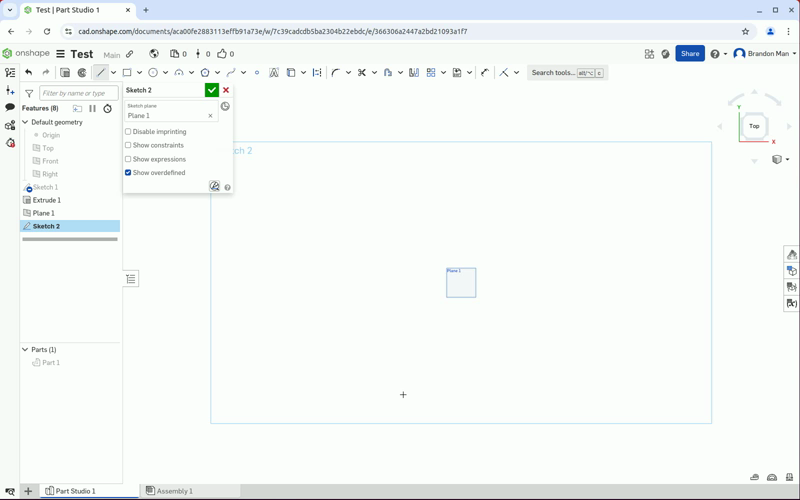
click(403, 394)
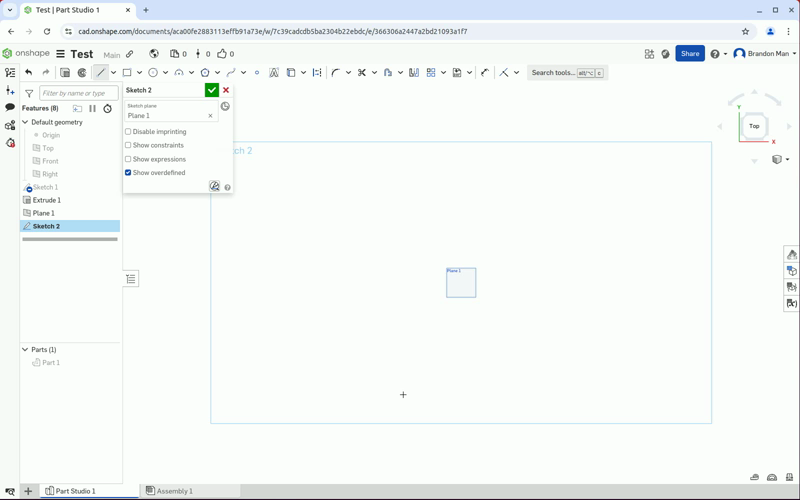
key_up(shift)
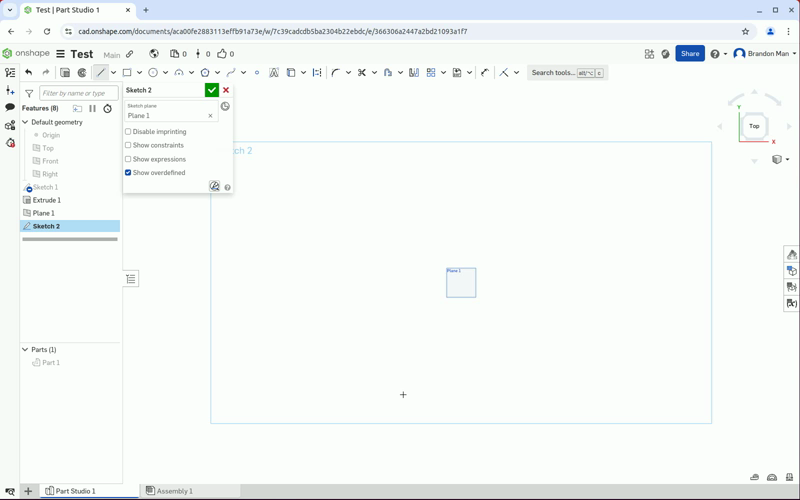
key_down(shift)
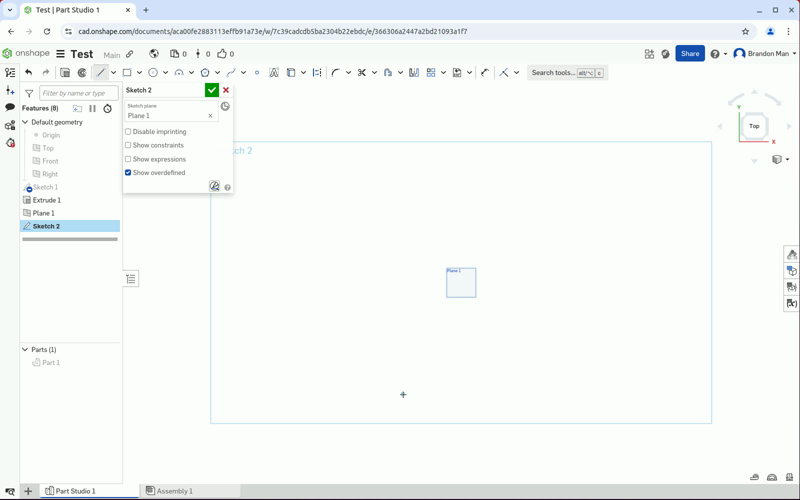
mouse_move(517, 394)
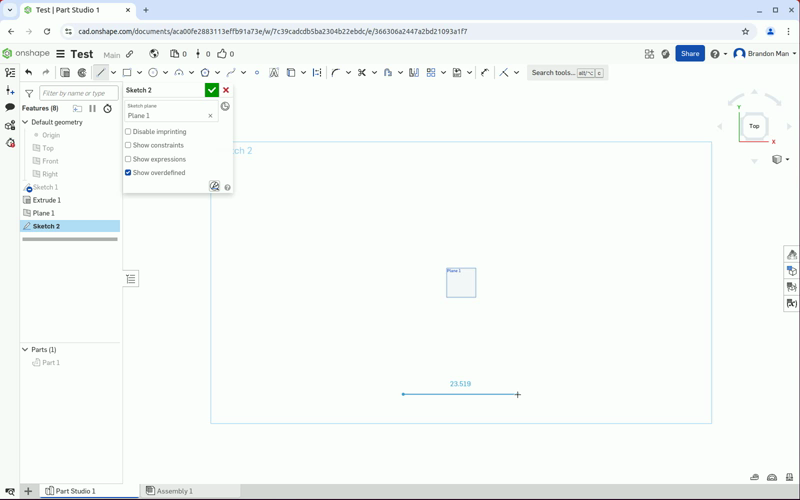
click(517, 394)
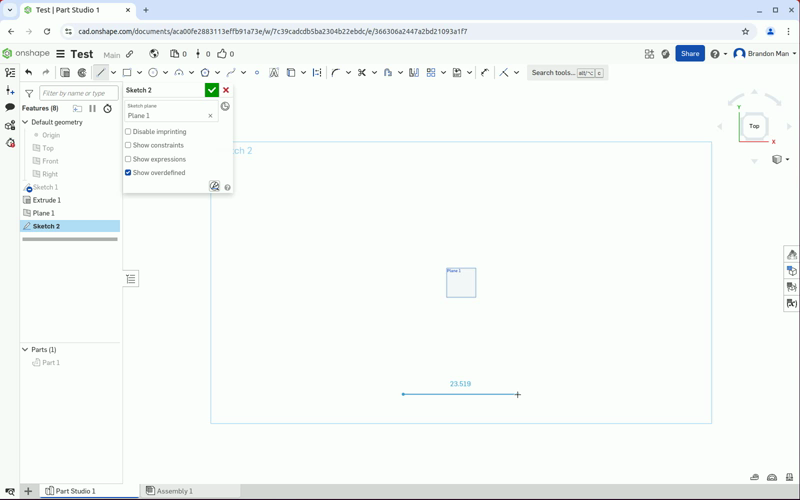
key_up(shift)
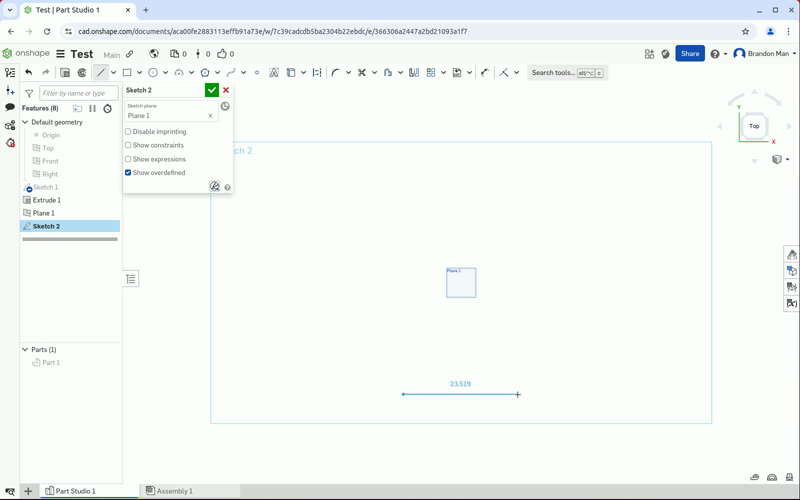
key_down(shift)
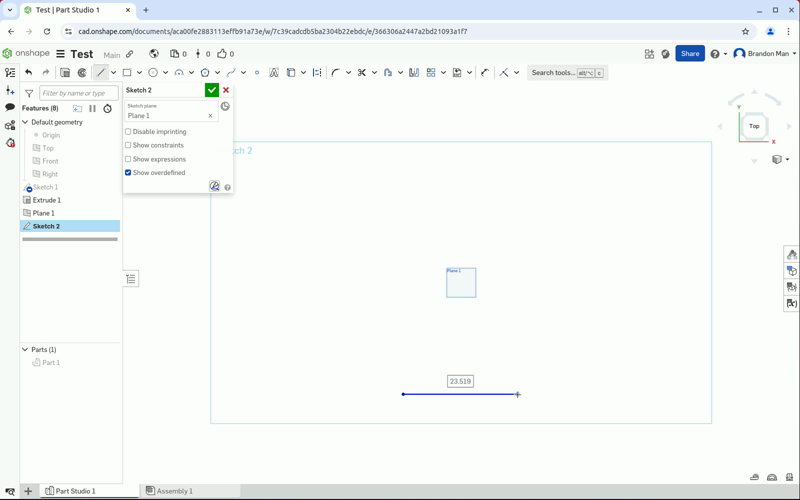
mouse_move(517, 221)
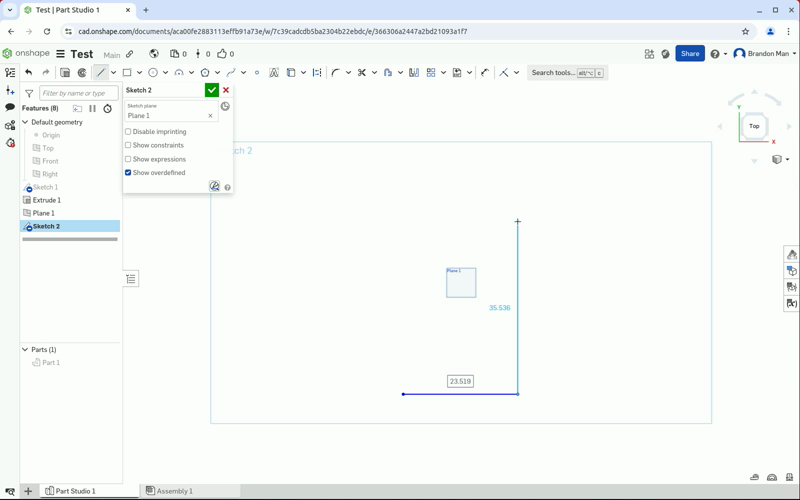
click(517, 221)
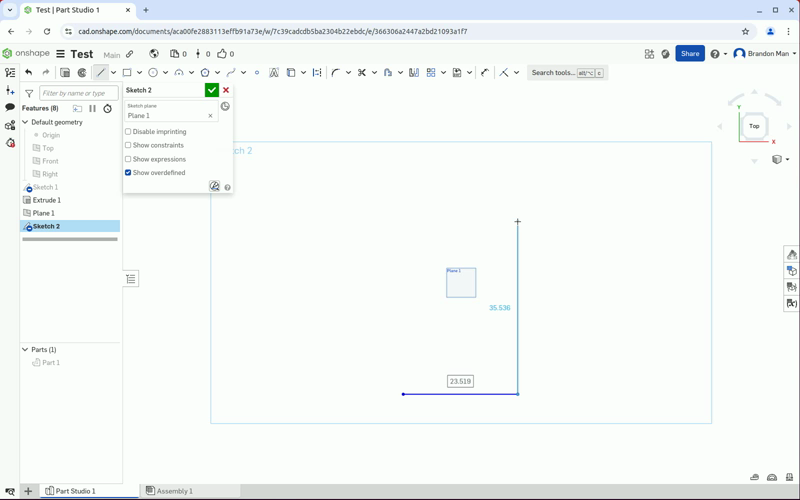
key_up(shift)
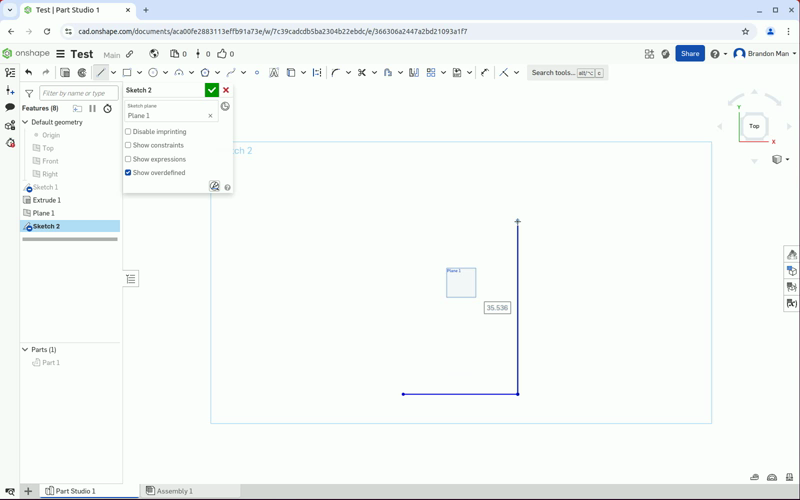
key_down(shift)
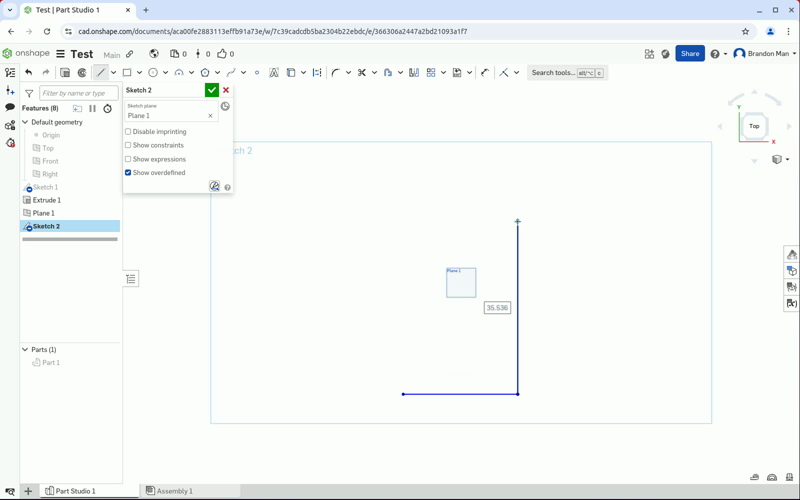
mouse_move(403, 221)
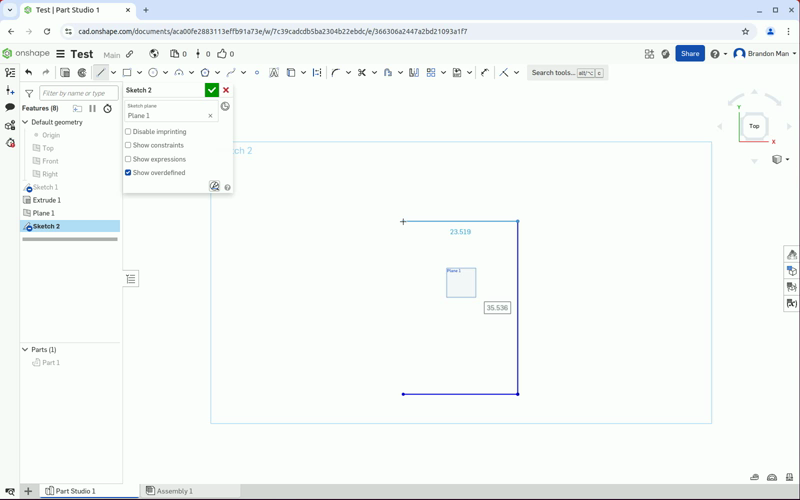
click(403, 221)
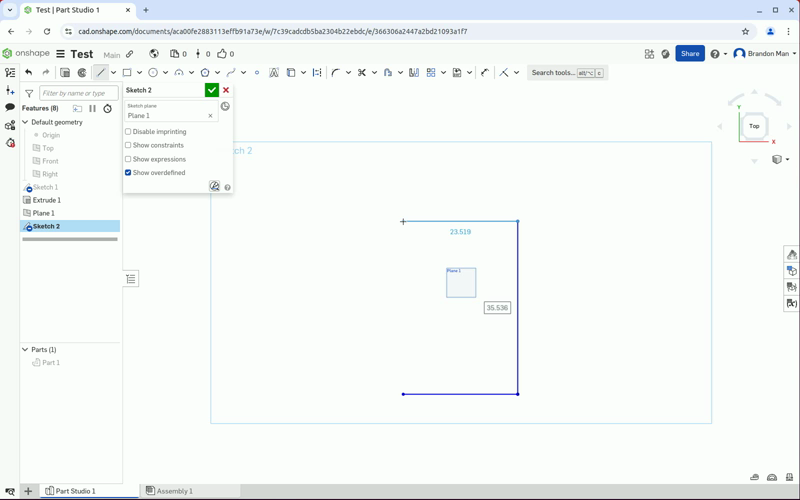
key_up(shift)
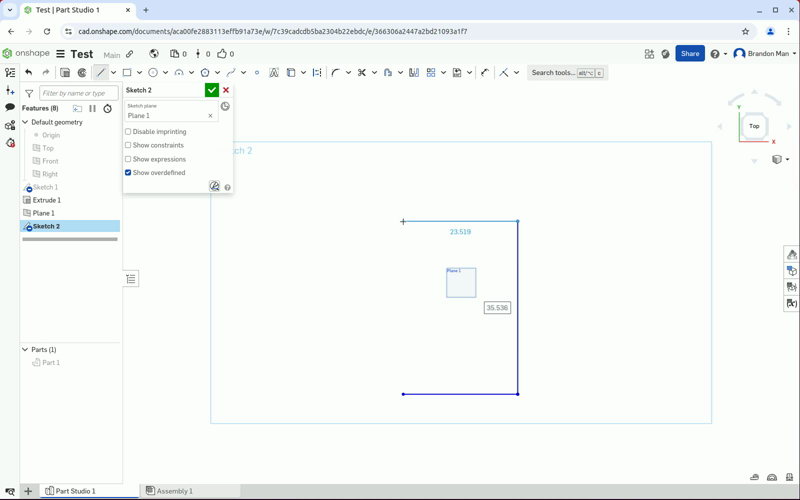
key_down(shift)
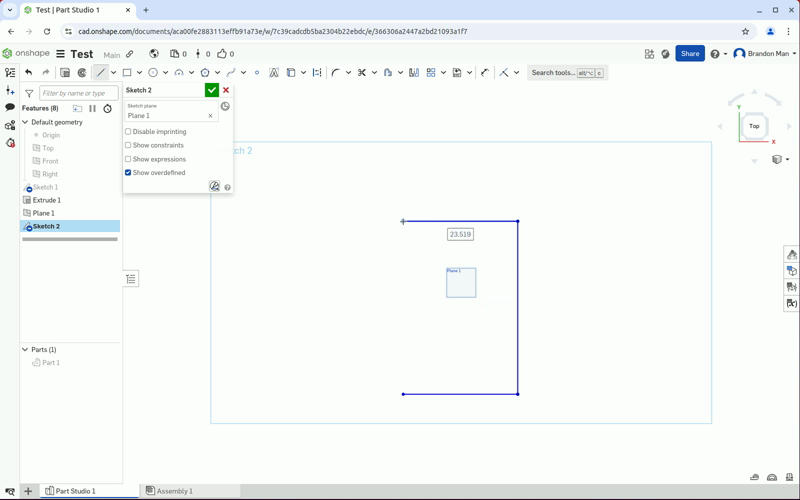
mouse_move(403, 394)
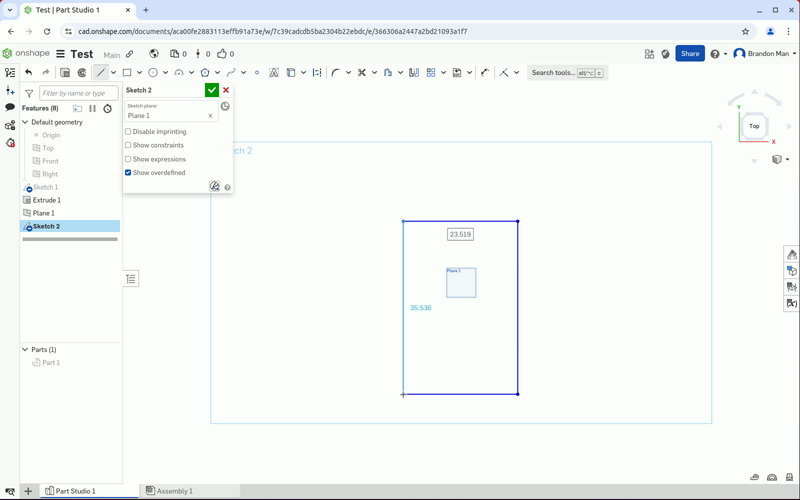
key_up(shift)
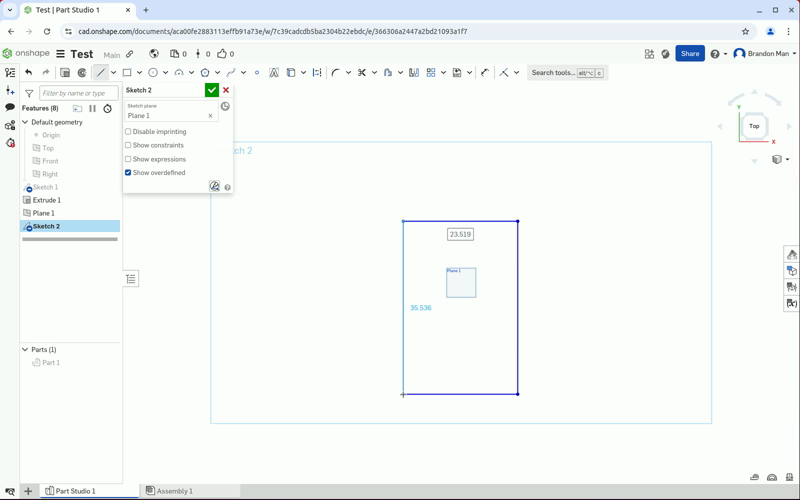
click(403, 394)
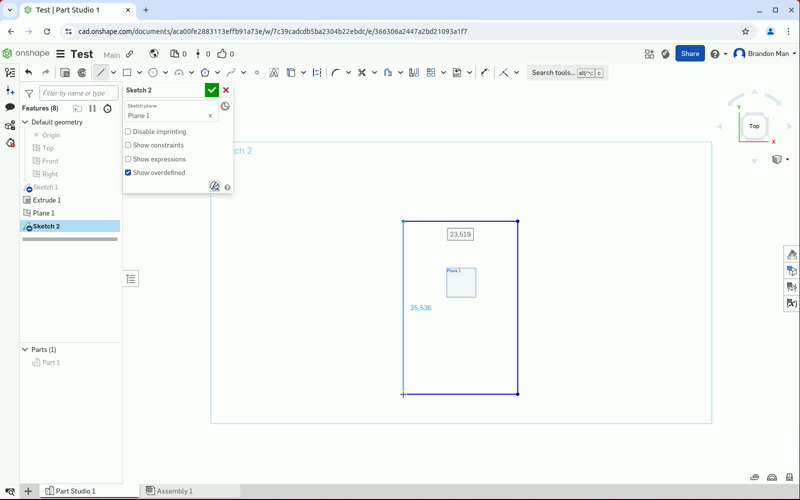
key(esc)
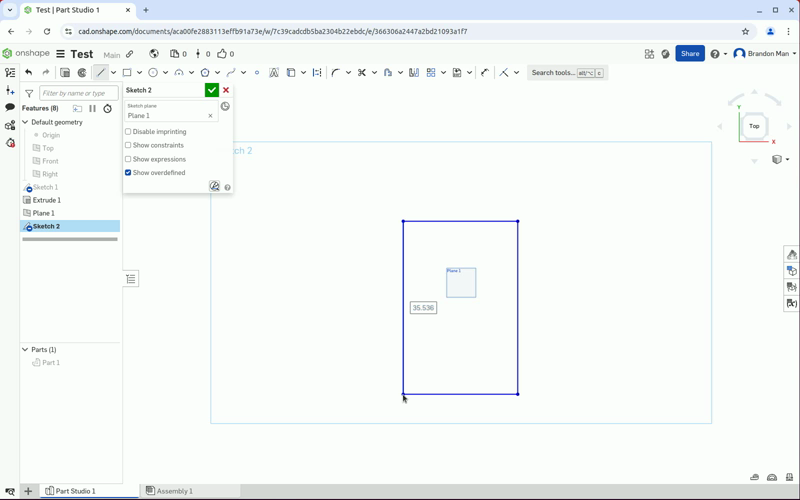
mouse_move(490, 276)
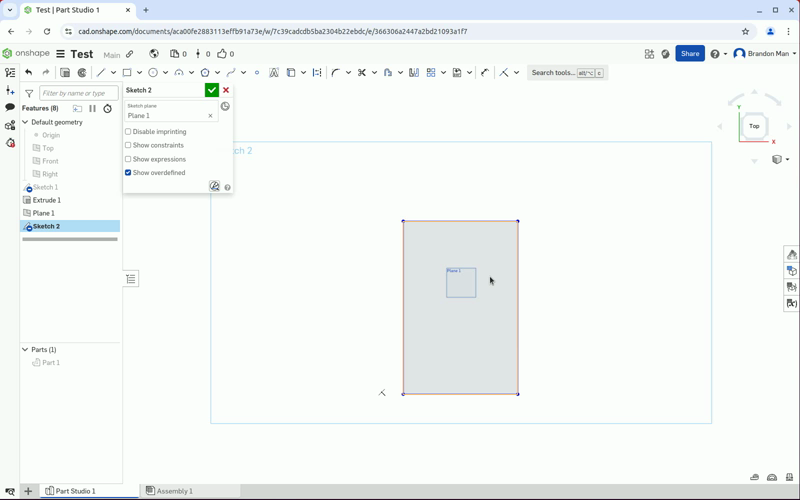
click(490, 276)
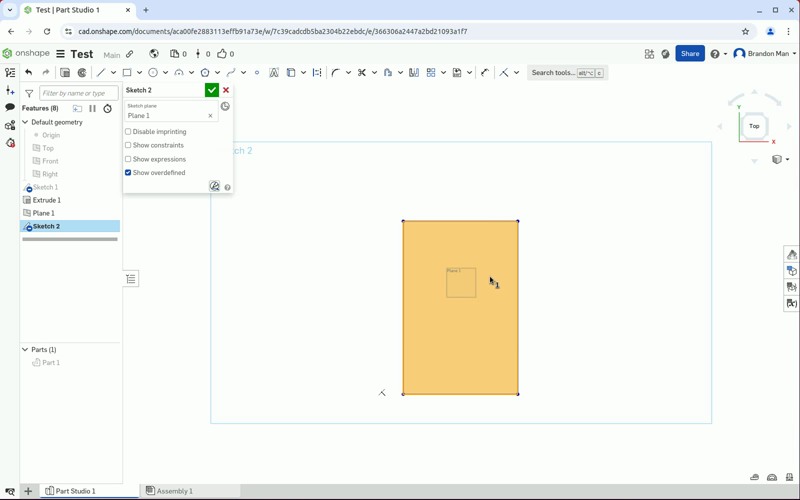
mouse_move(73, 352)
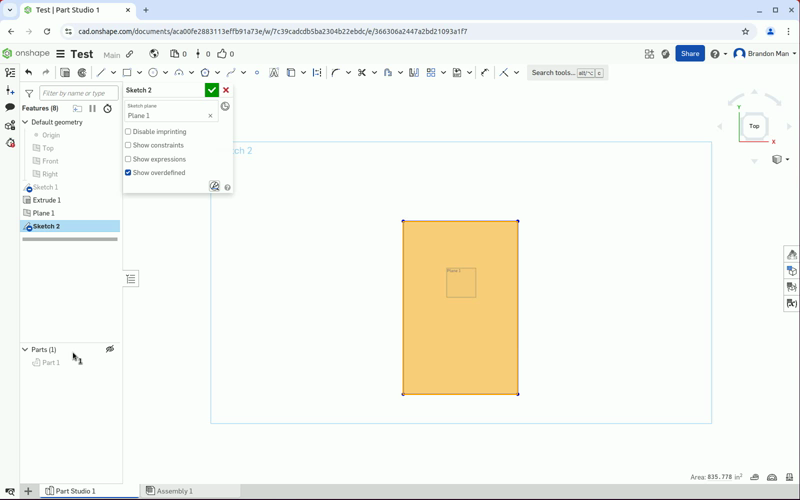
key(shift+y)
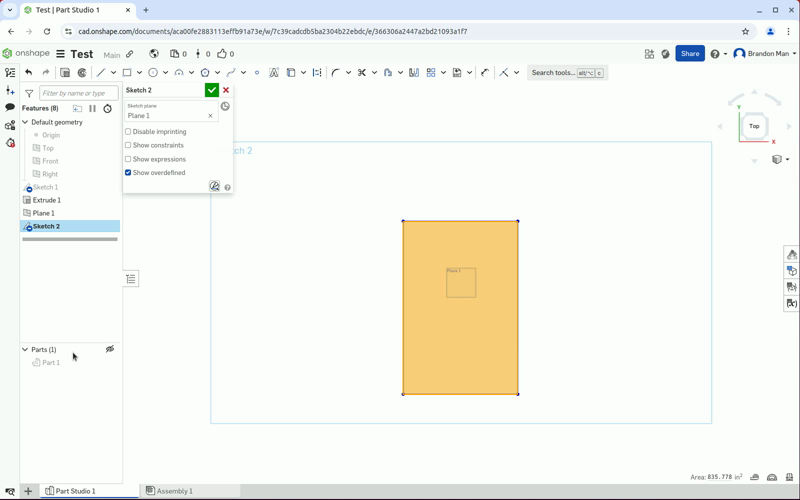
key(shift+e)
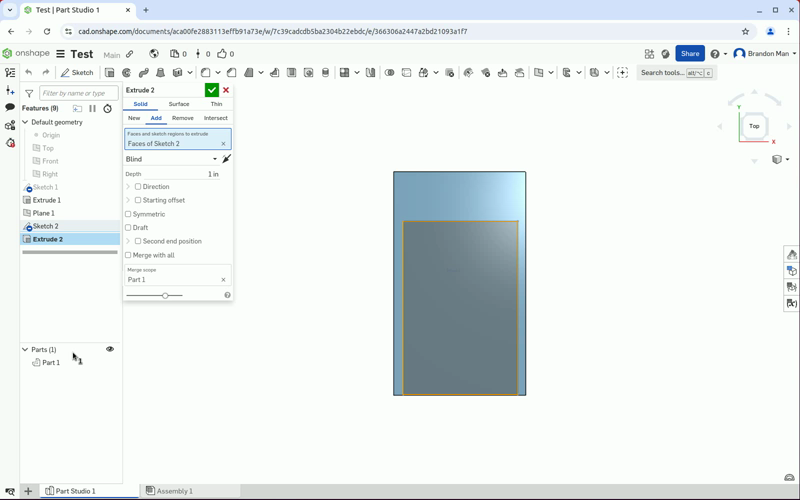
mouse_move(143, 106)
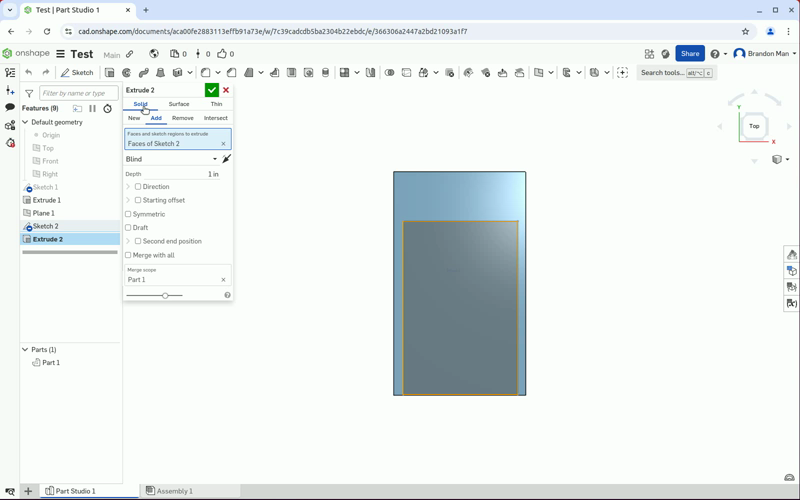
click(143, 106)
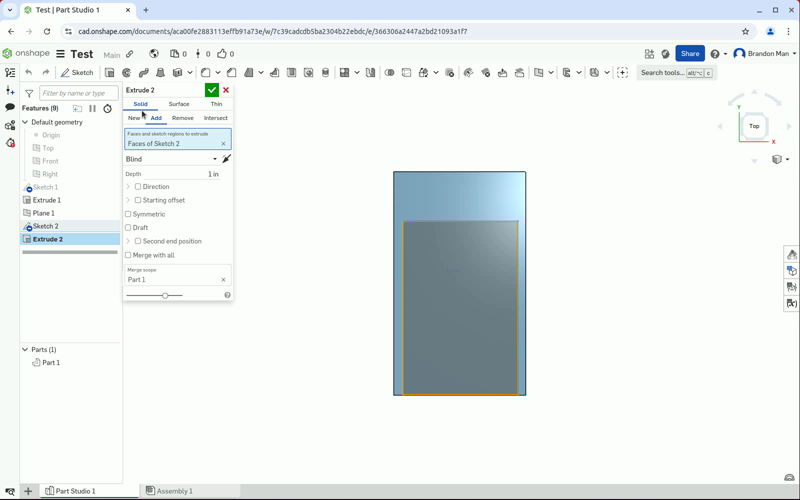
mouse_move(137, 120)
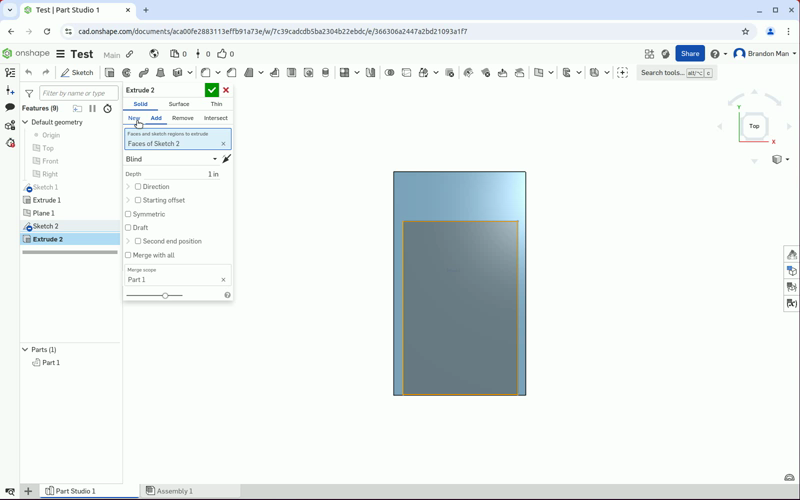
click(137, 120)
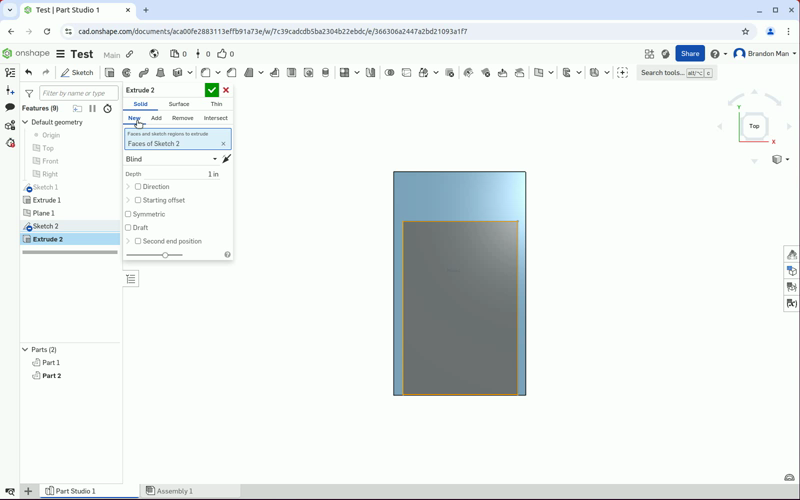
key(tab, 4)
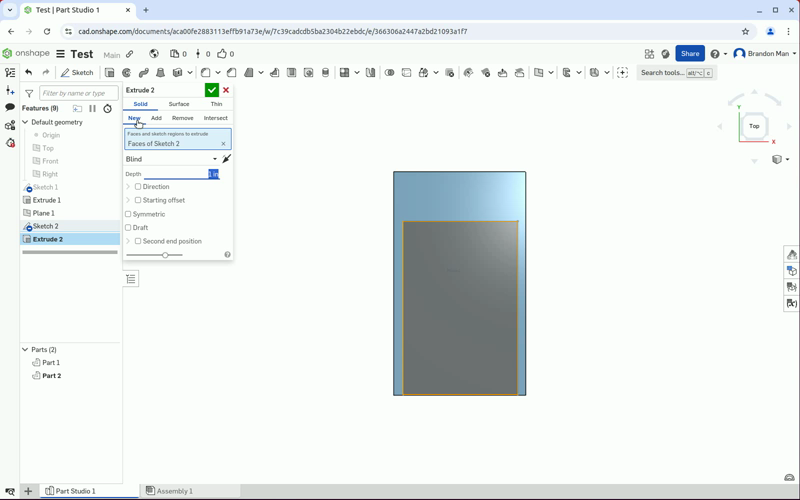
text(3.611)
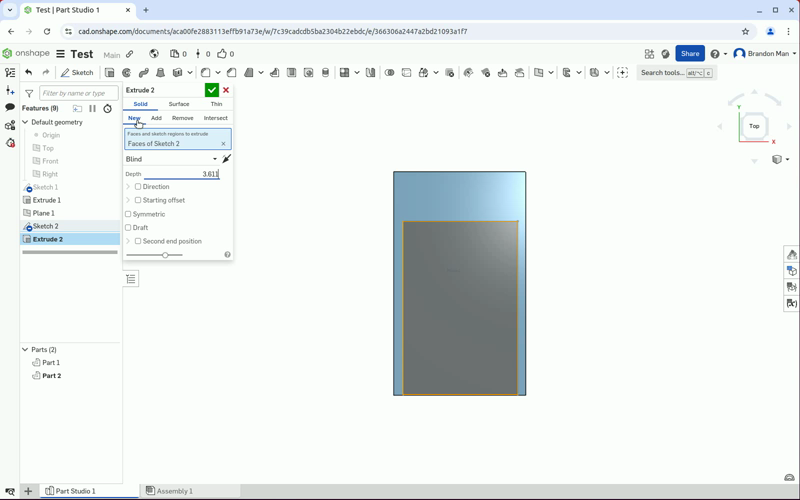
key(enter)
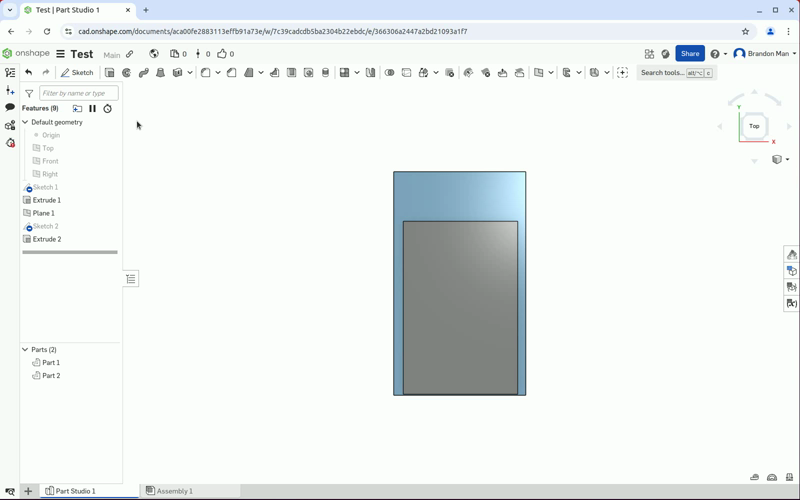
key(shift+h)
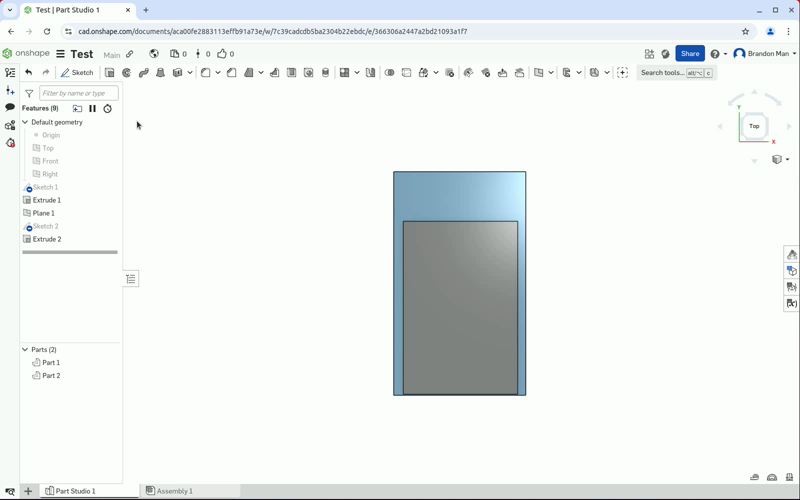
key(shift+h)
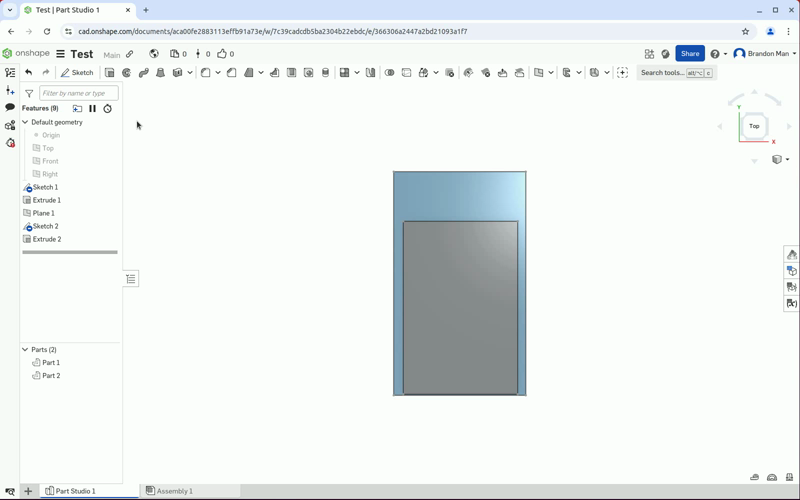
key(shift+7)
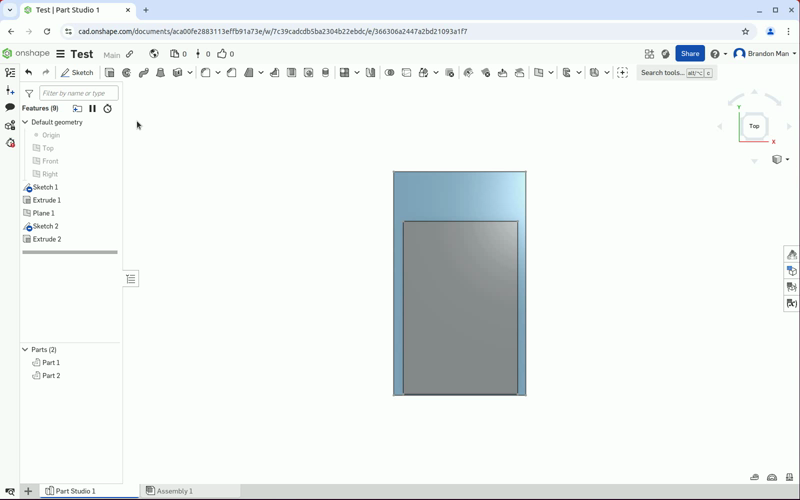
key(up, 3)
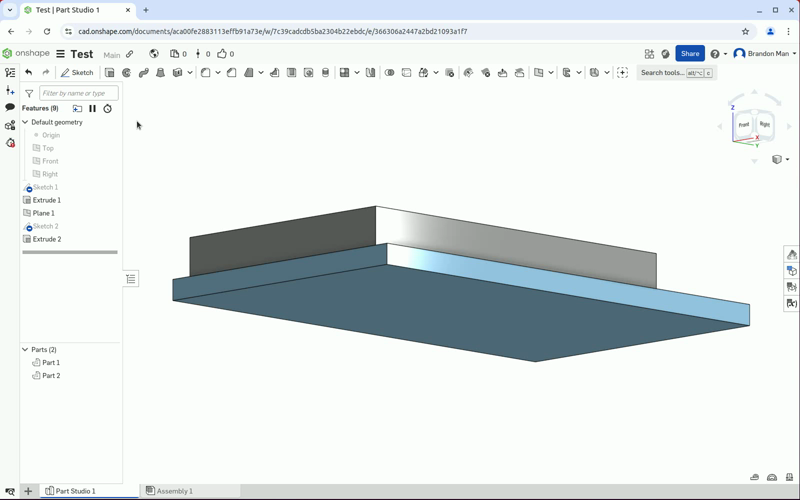
key(left, 3)
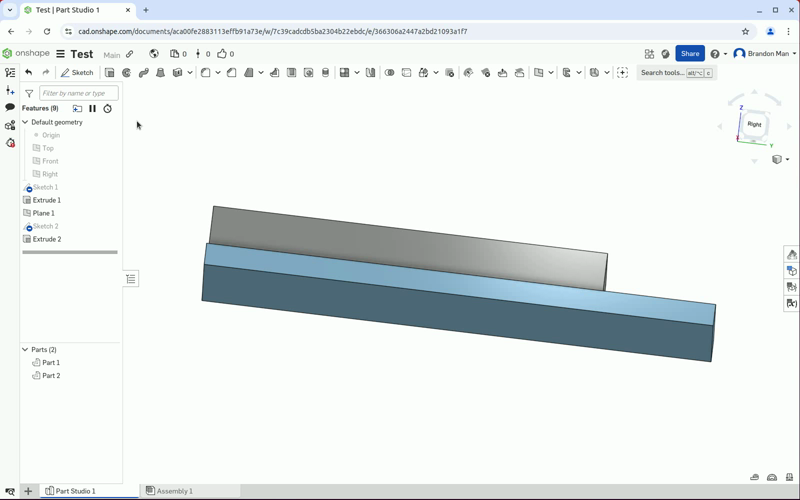
key(right, 3)
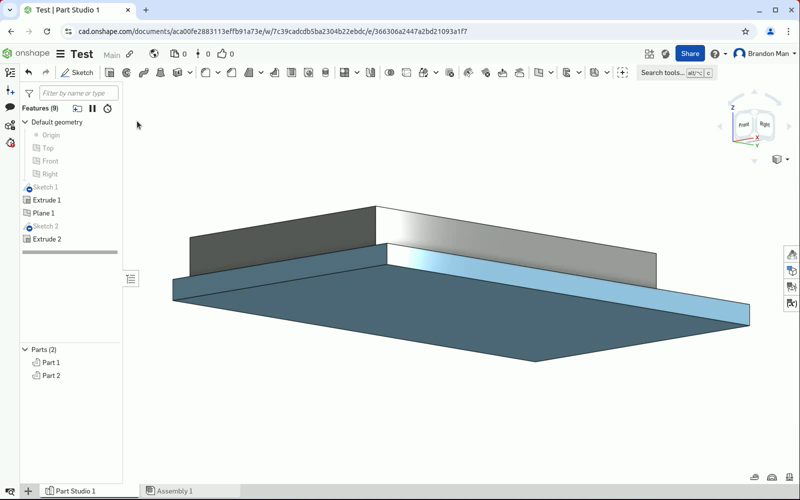
key(down, 3)
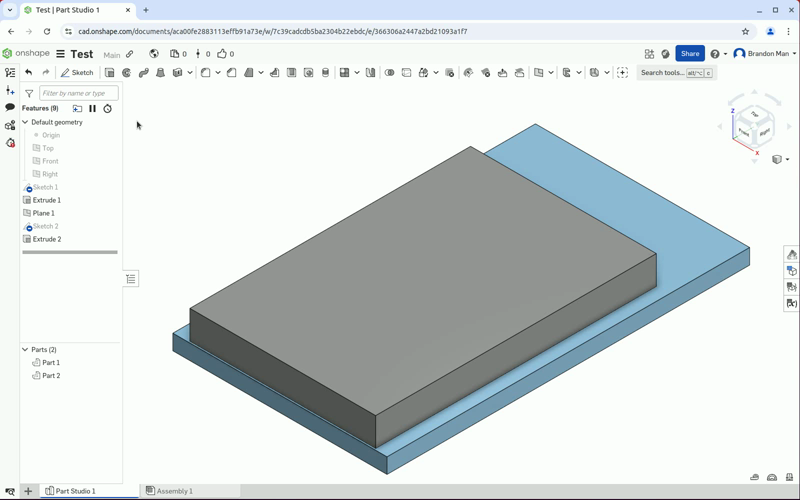
mouse_move(73, 189)
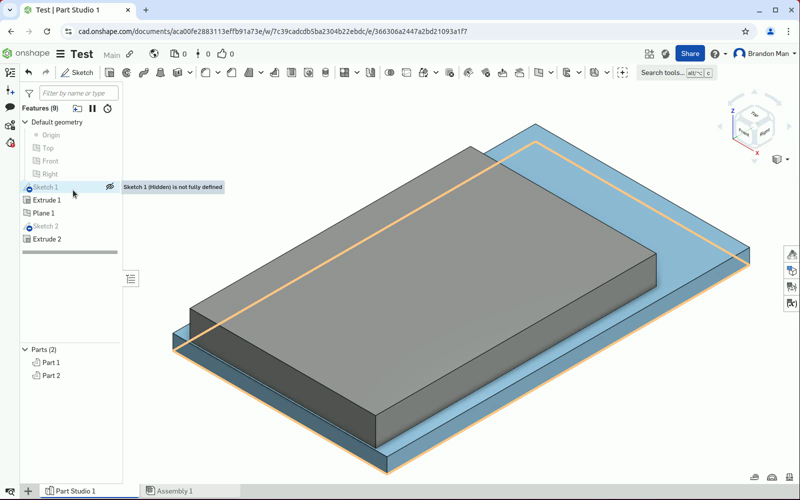
click(73, 189)